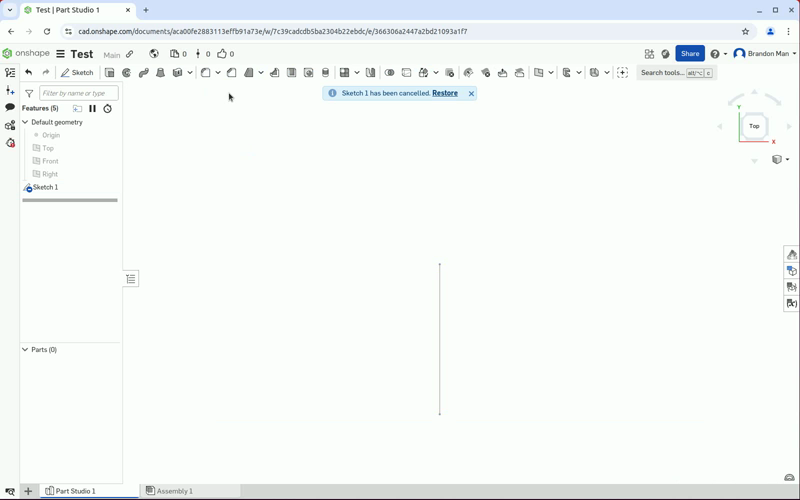
key(shift+h)
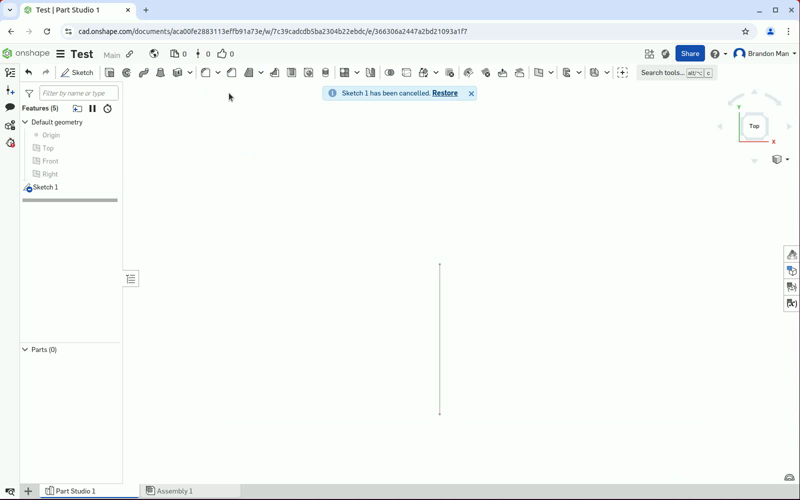
key(shift+s)
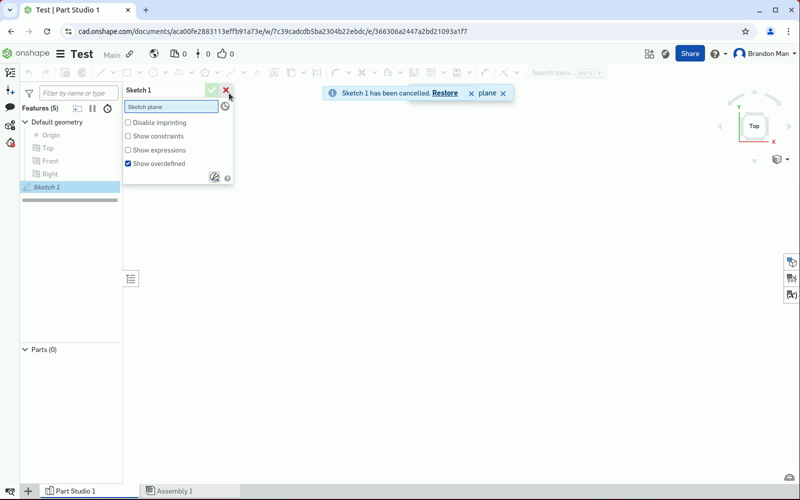
mouse_move(73, 150)
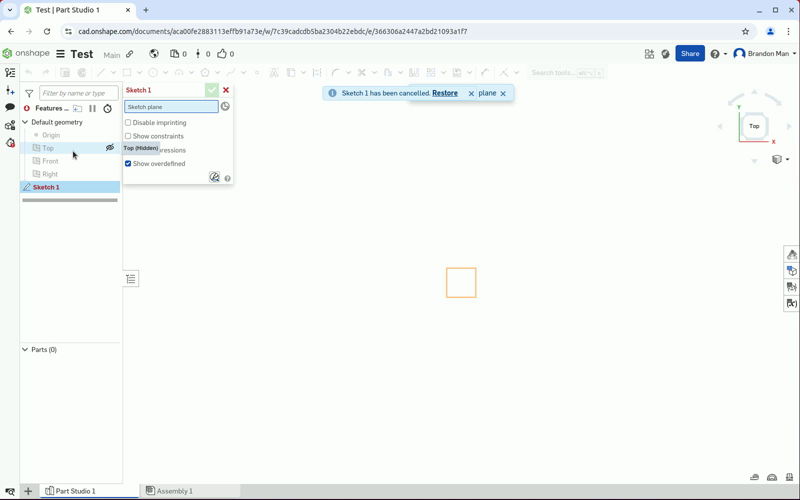
click(73, 150)
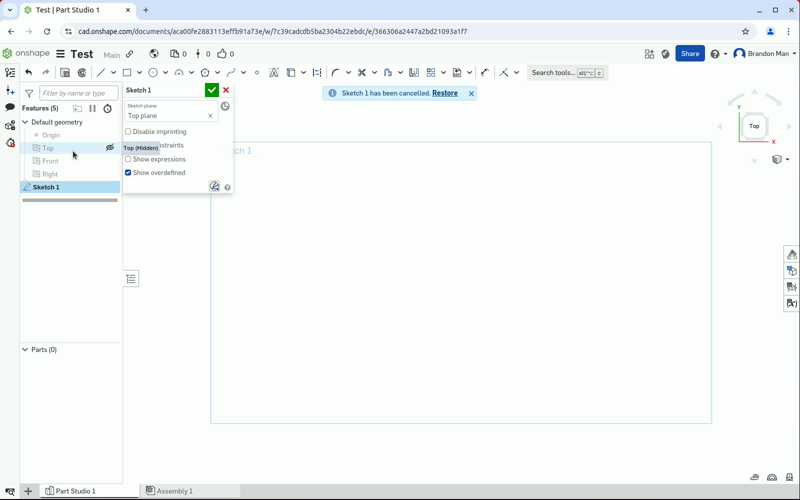
mouse_move(73, 352)
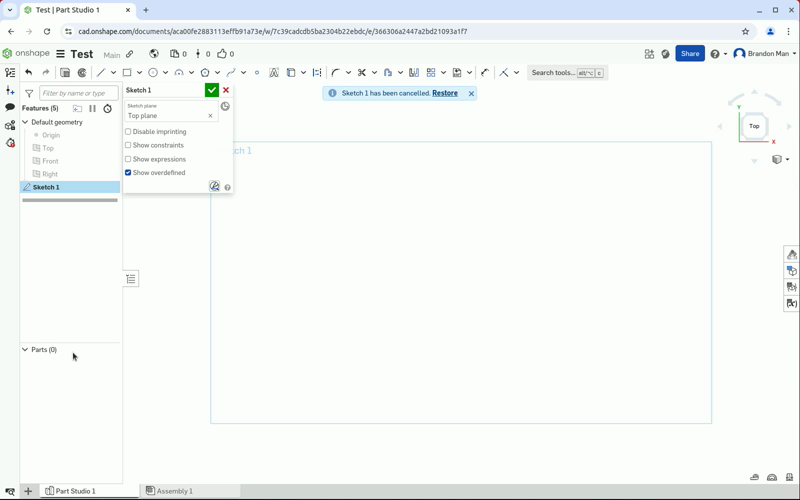
key(y)
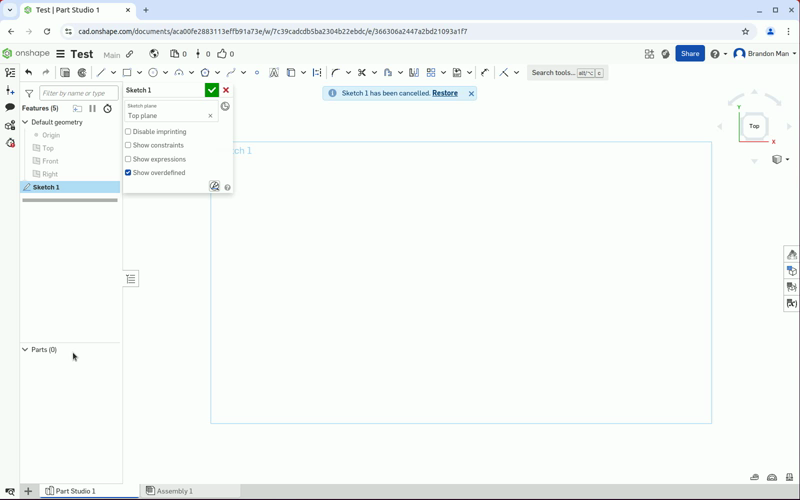
key(l)
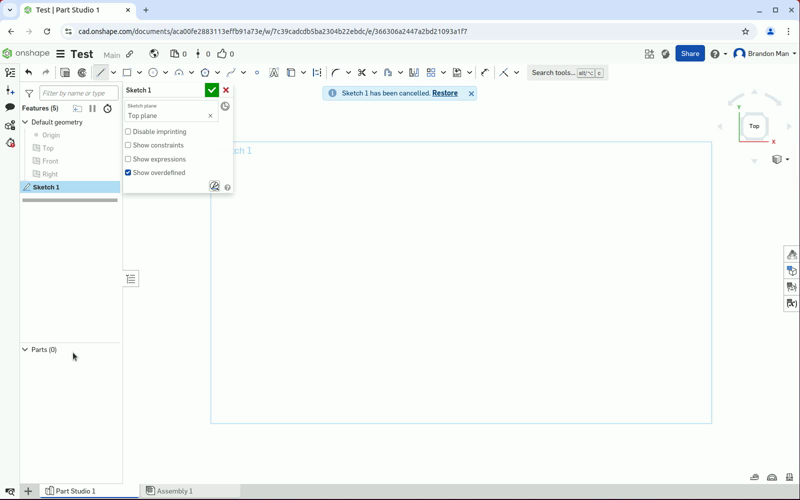
key_down(shift)
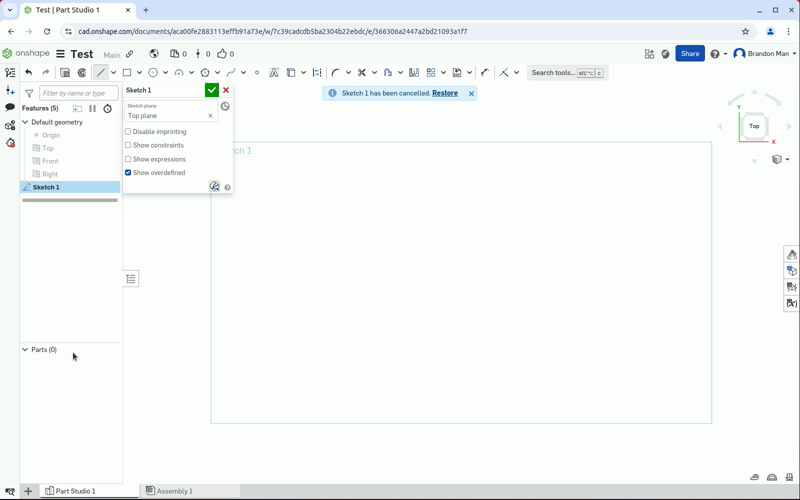
mouse_move(348, 339)
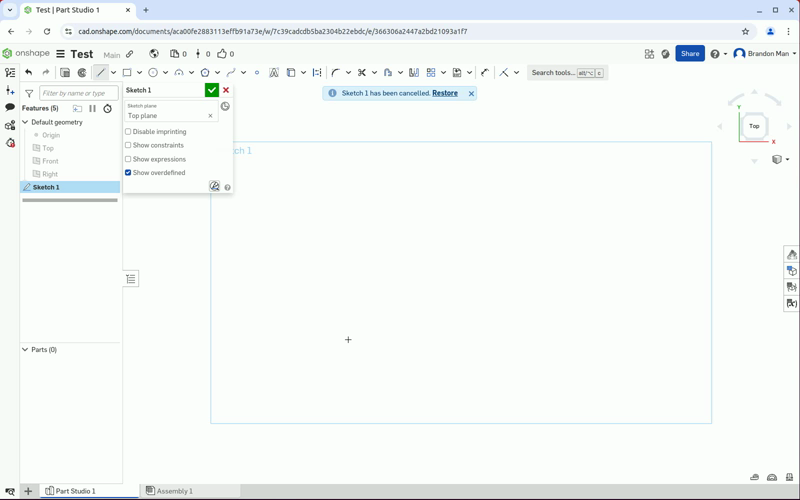
click(348, 339)
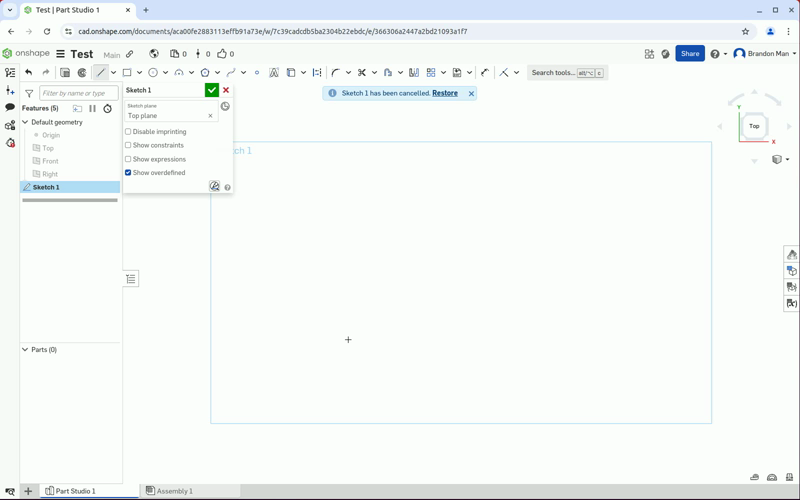
key_up(shift)
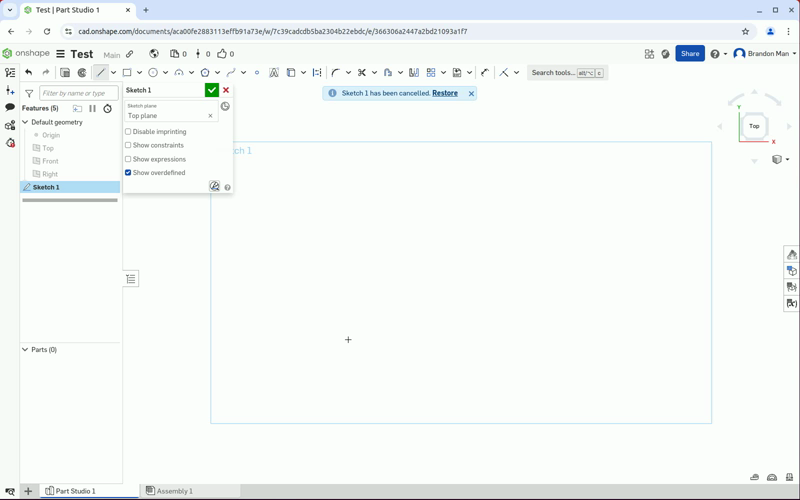
key_down(shift)
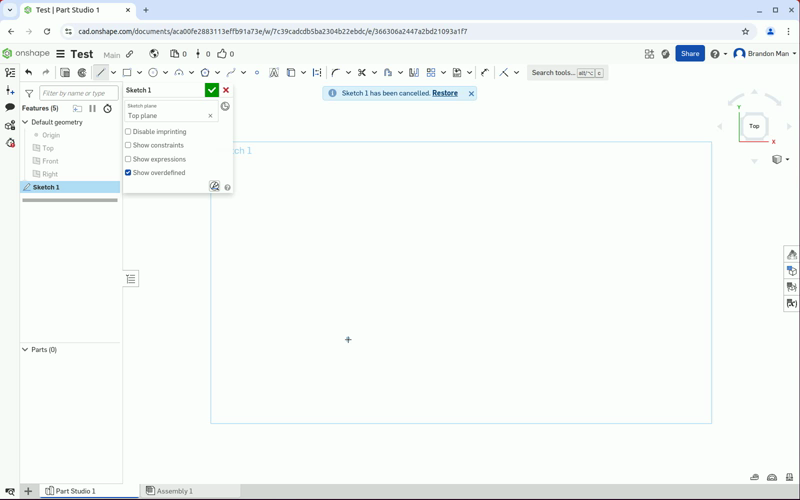
mouse_move(572, 339)
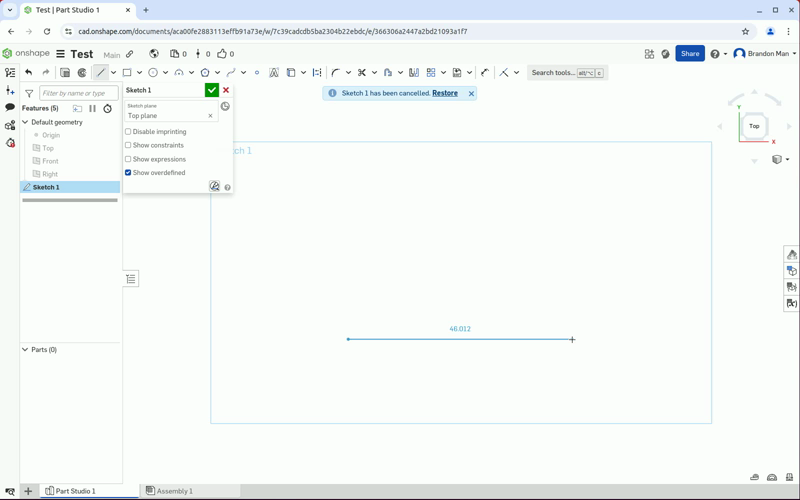
click(572, 339)
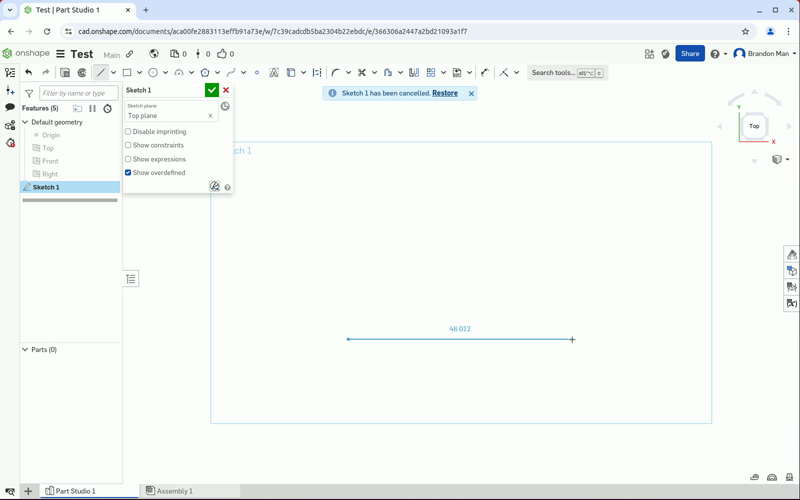
key_up(shift)
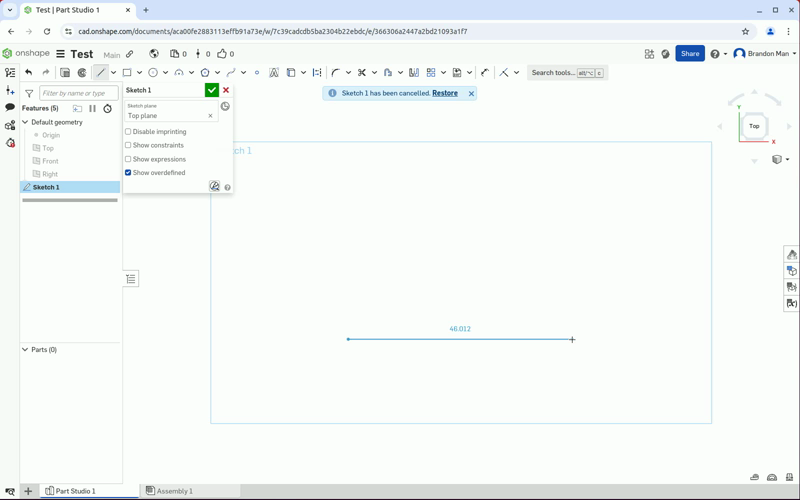
key_down(shift)
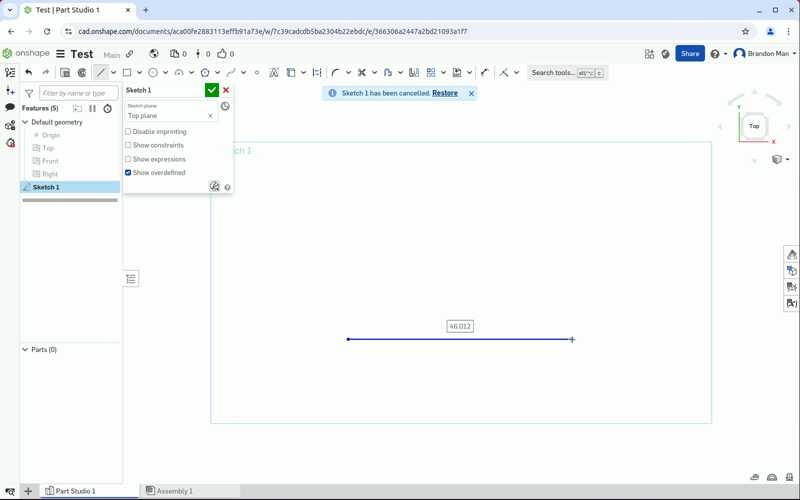
mouse_move(572, 226)
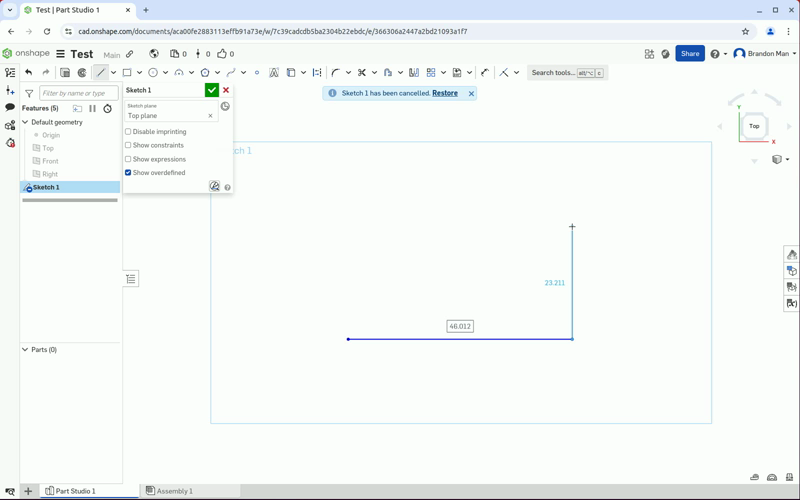
click(572, 226)
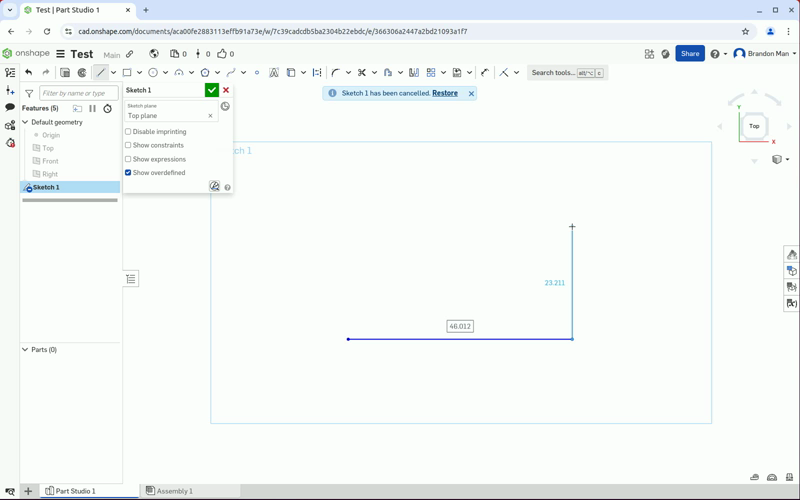
key_up(shift)
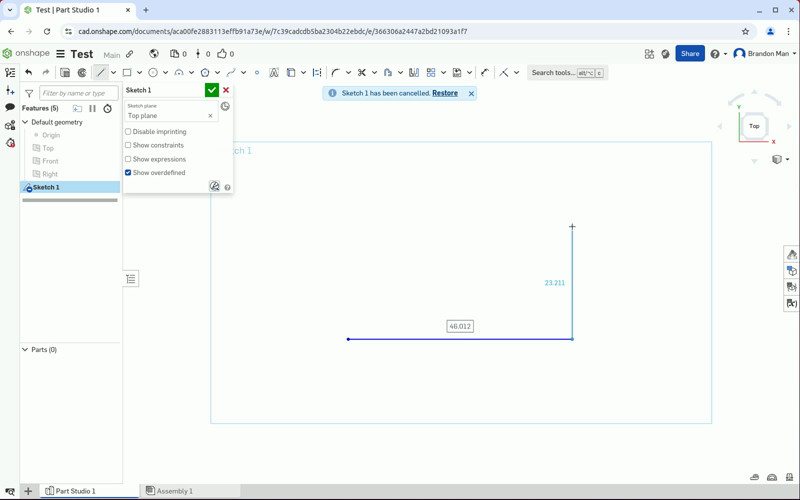
key_down(shift)
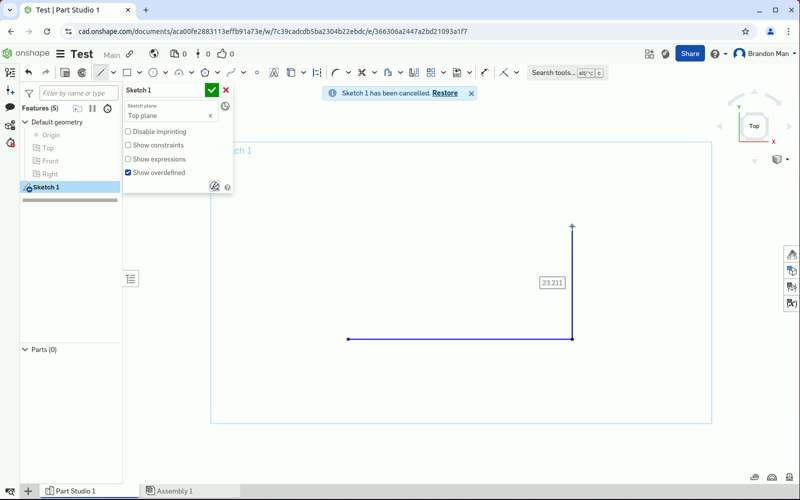
mouse_move(348, 226)
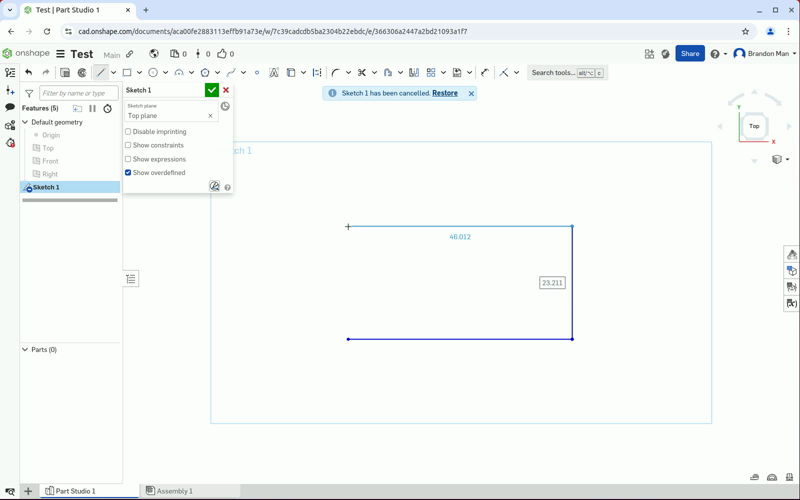
click(348, 226)
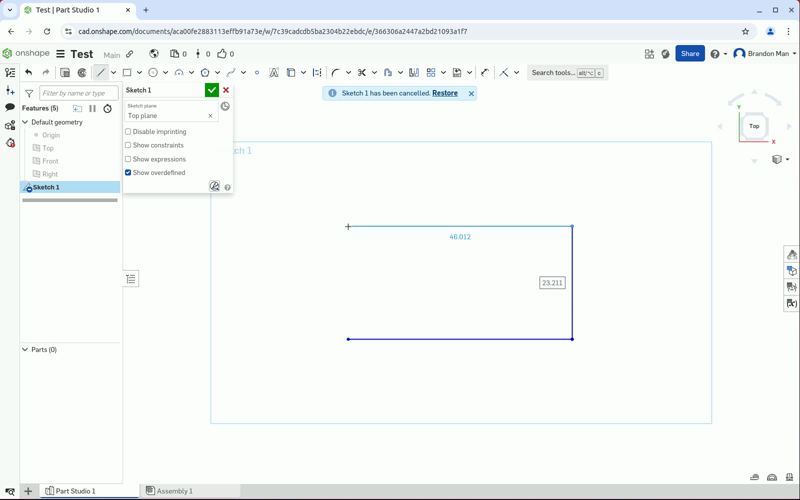
key_up(shift)
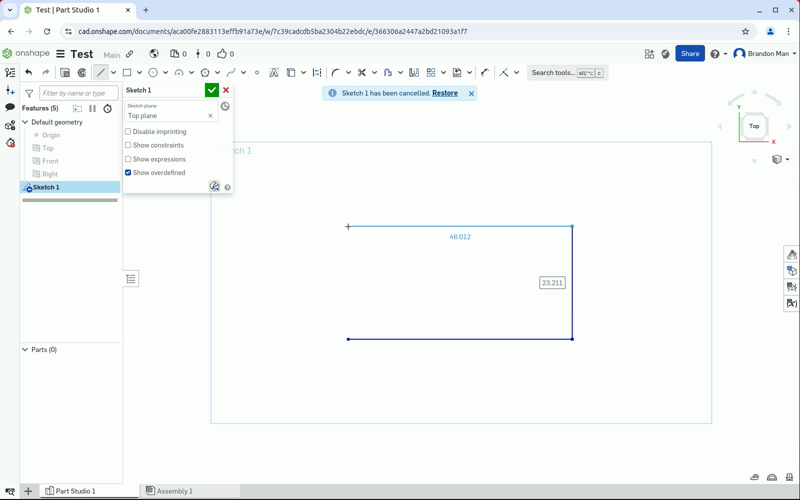
key_down(shift)
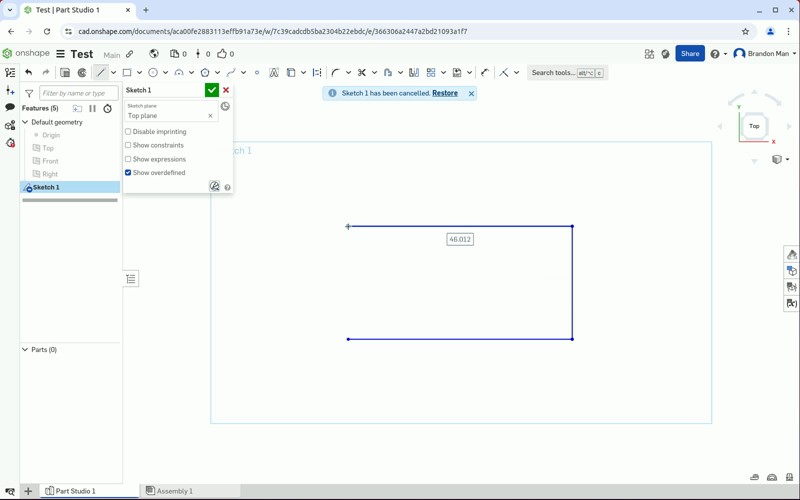
mouse_move(348, 339)
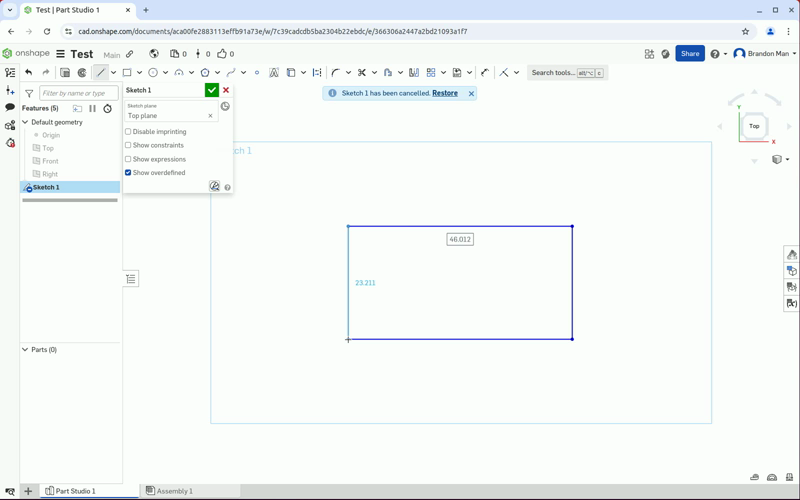
key_up(shift)
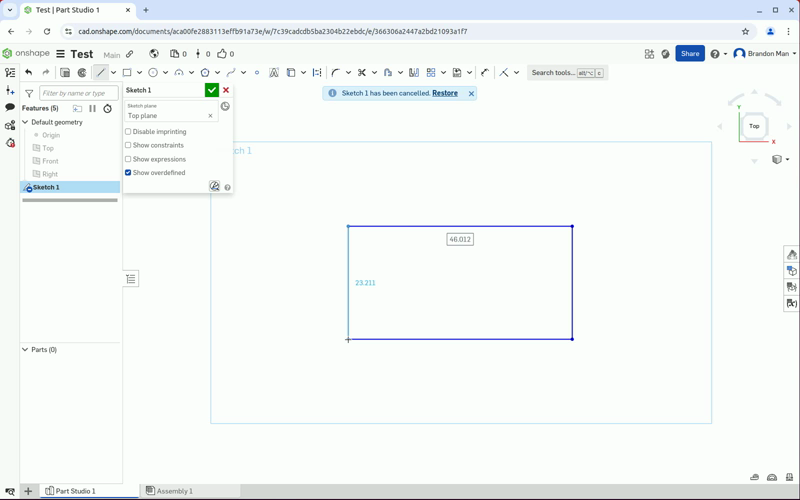
click(348, 339)
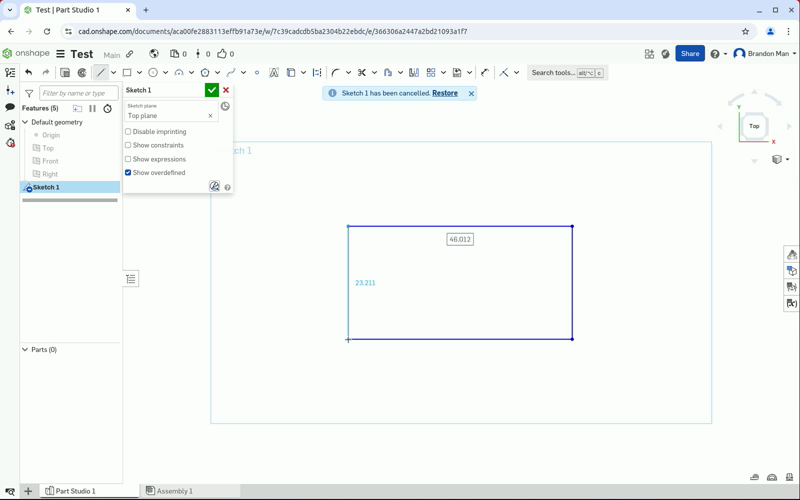
key(esc)
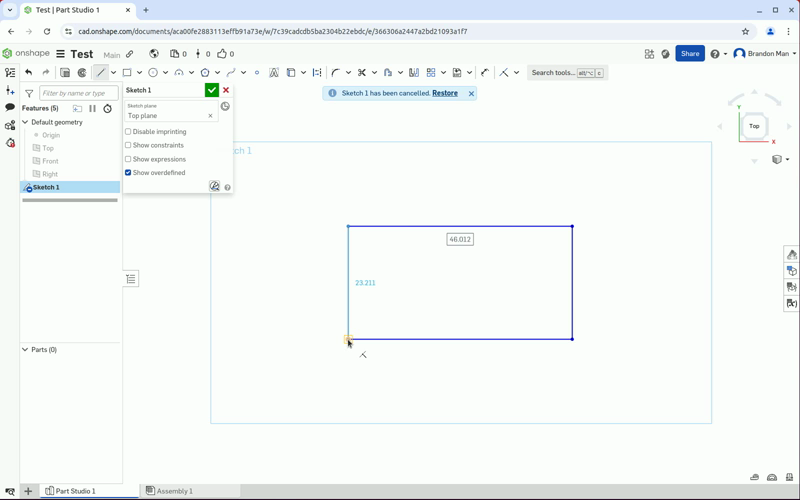
mouse_move(423, 252)
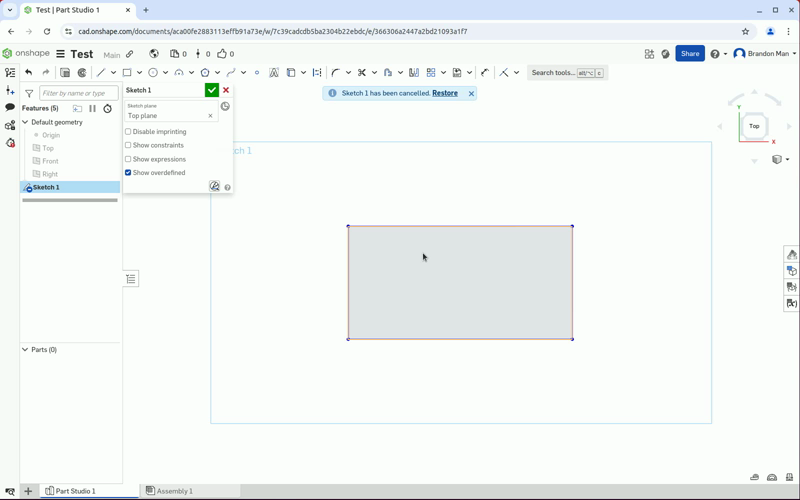
click(423, 252)
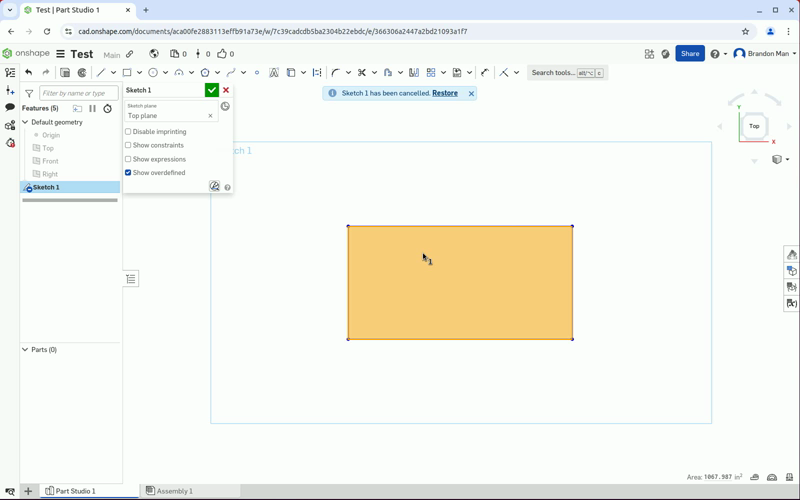
mouse_move(73, 352)
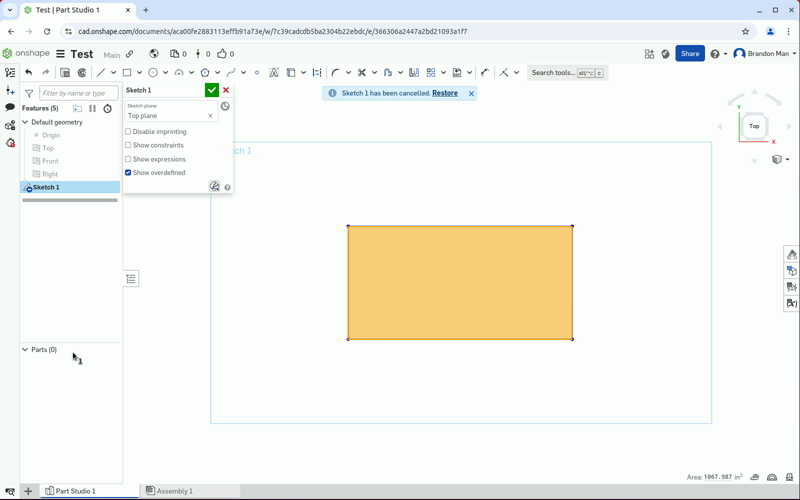
key(shift+y)
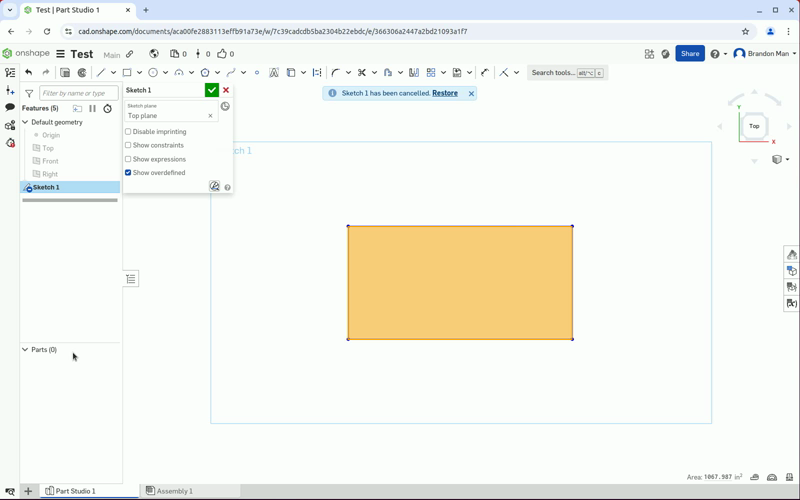
key(shift+e)
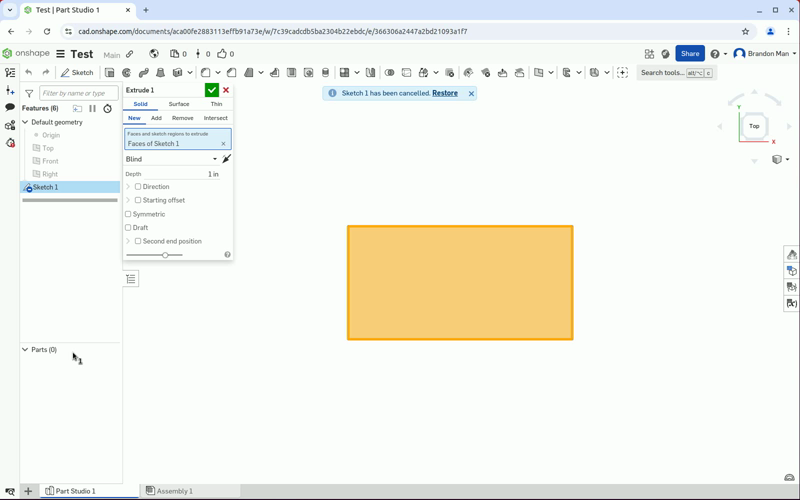
mouse_move(143, 106)
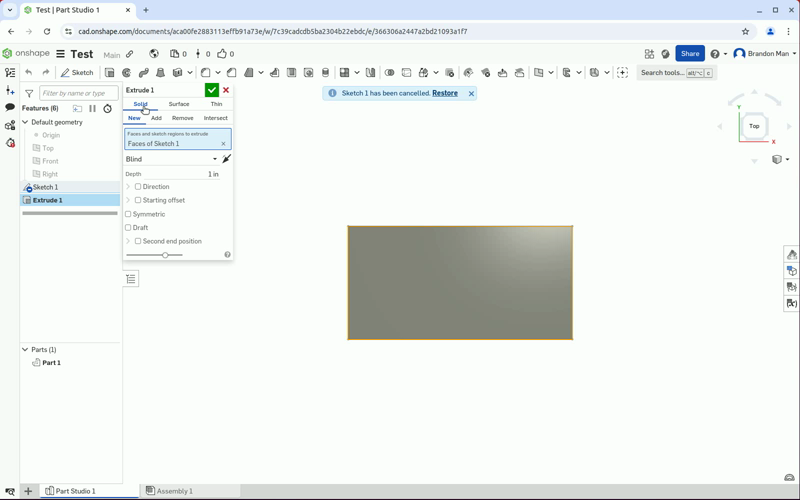
click(143, 106)
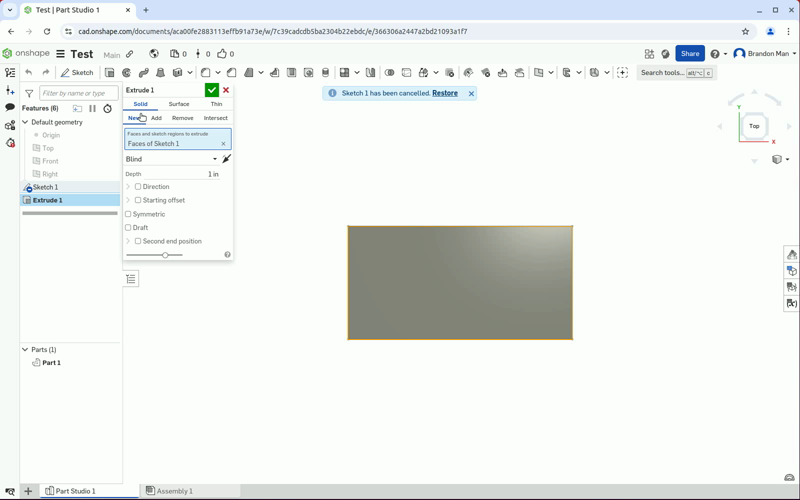
mouse_move(137, 120)
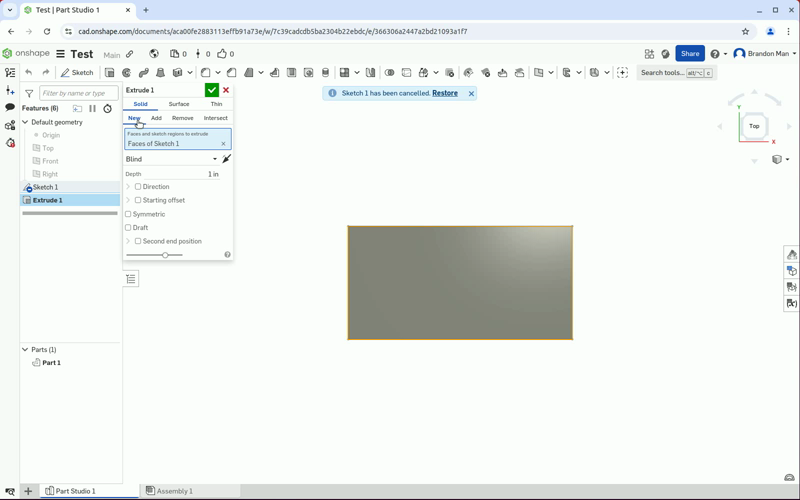
click(137, 120)
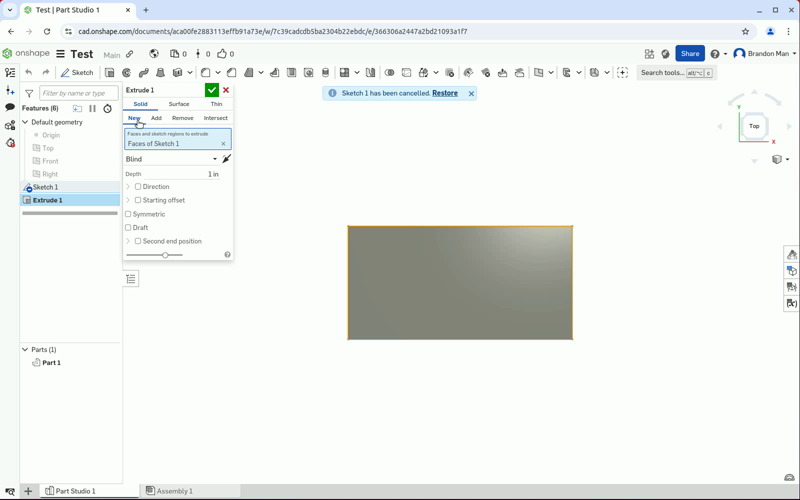
key(tab, 4)
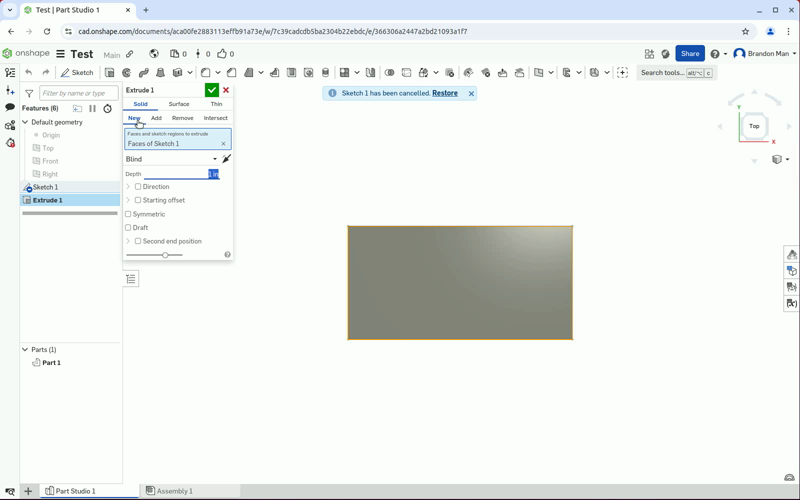
text(0.241)
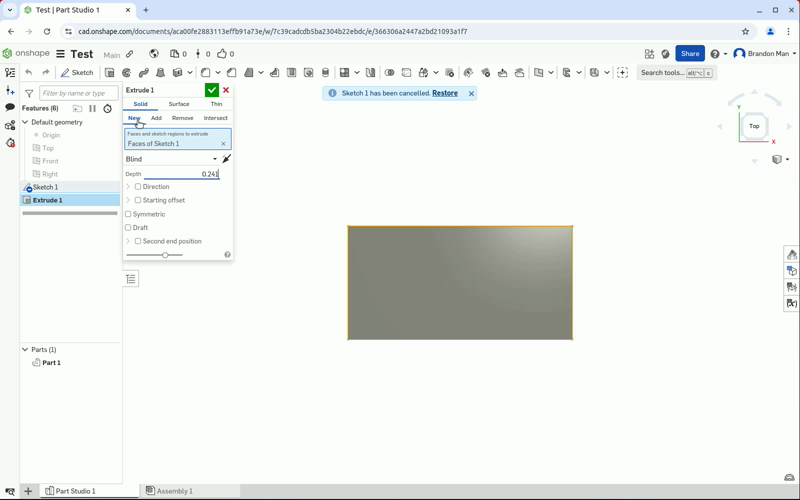
key(enter)
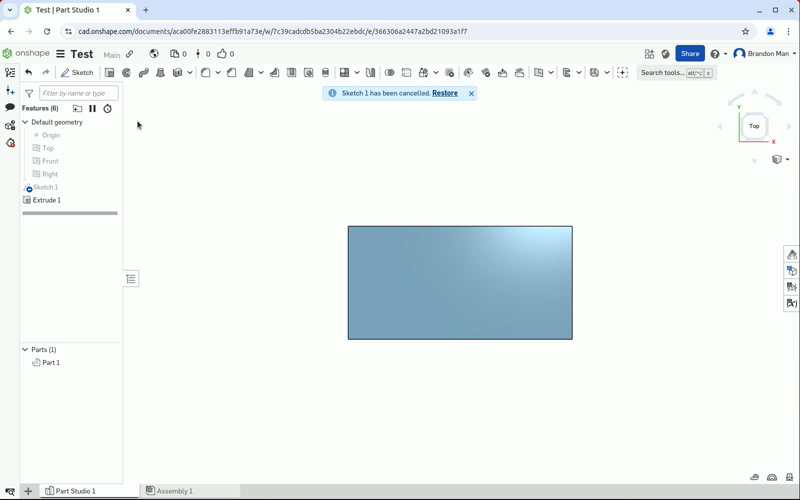
key(shift+h)
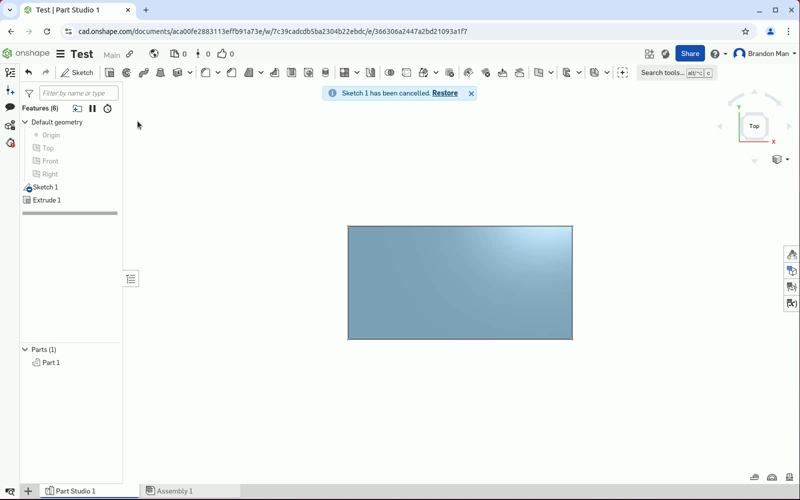
key(shift+h)
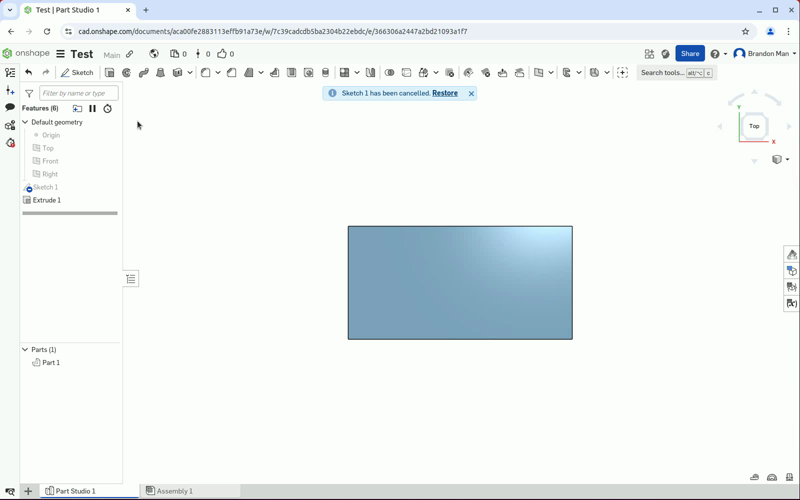
mouse_move(73, 189)
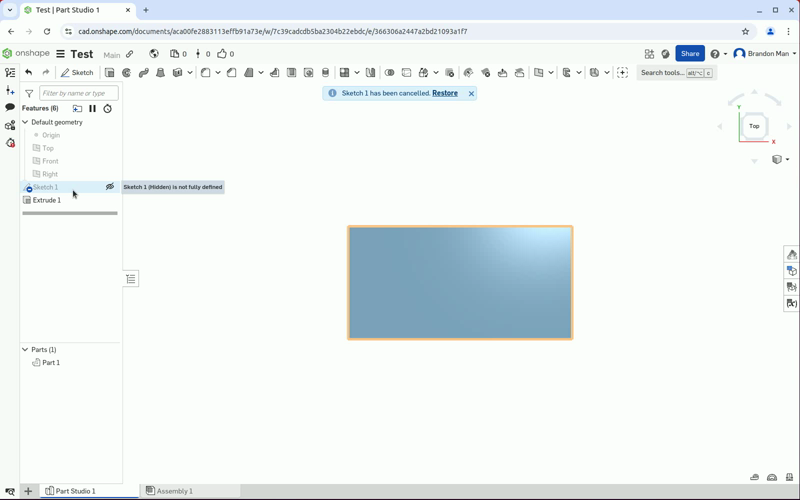
click(73, 189)
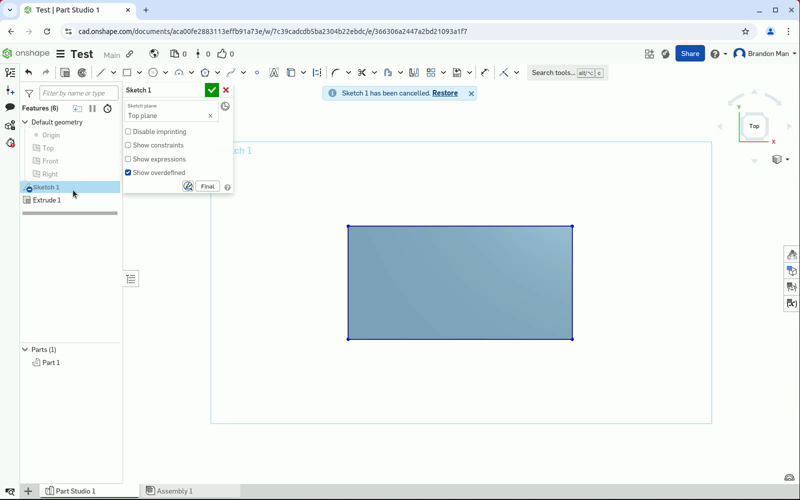
mouse_move(229, 92)
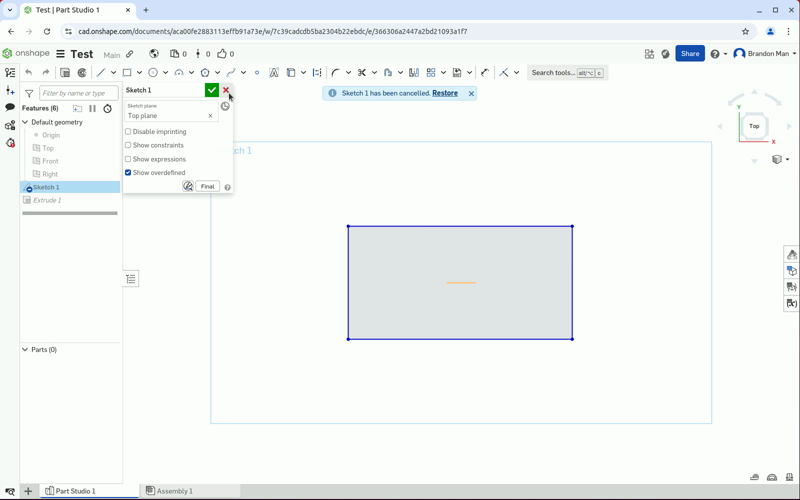
click(229, 92)
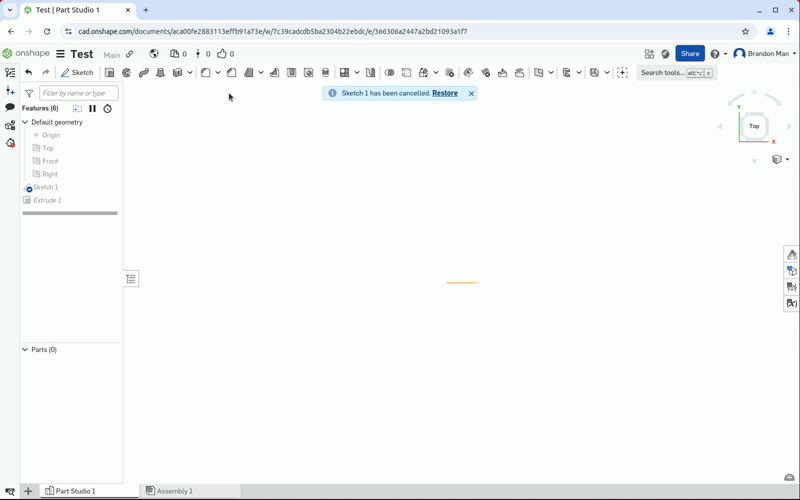
mouse_move(541, 75)
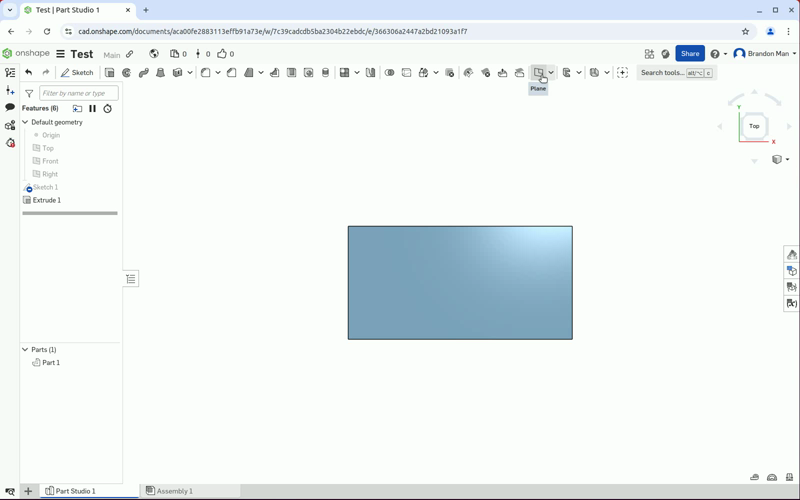
click(541, 75)
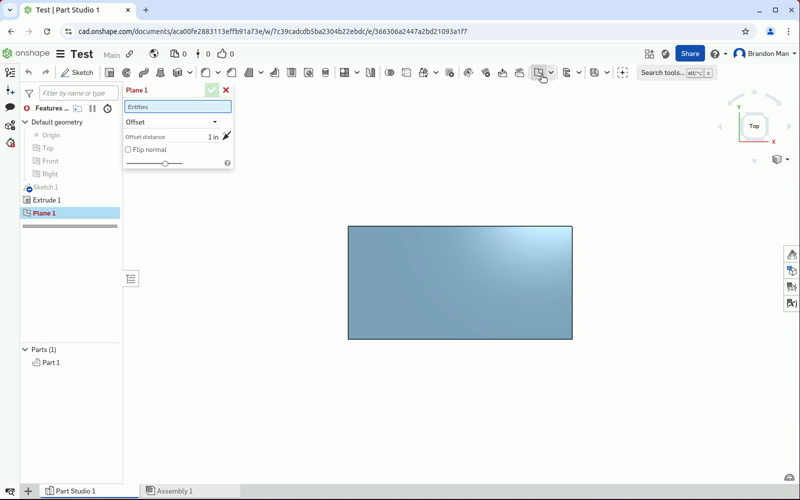
mouse_move(73, 150)
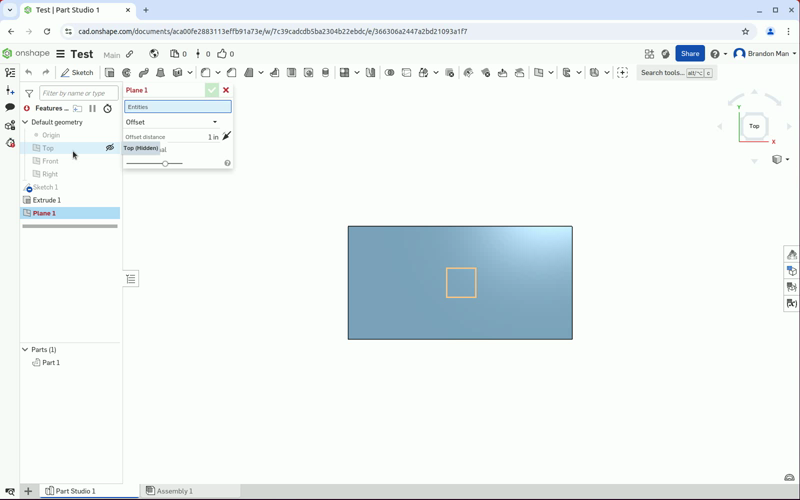
click(73, 150)
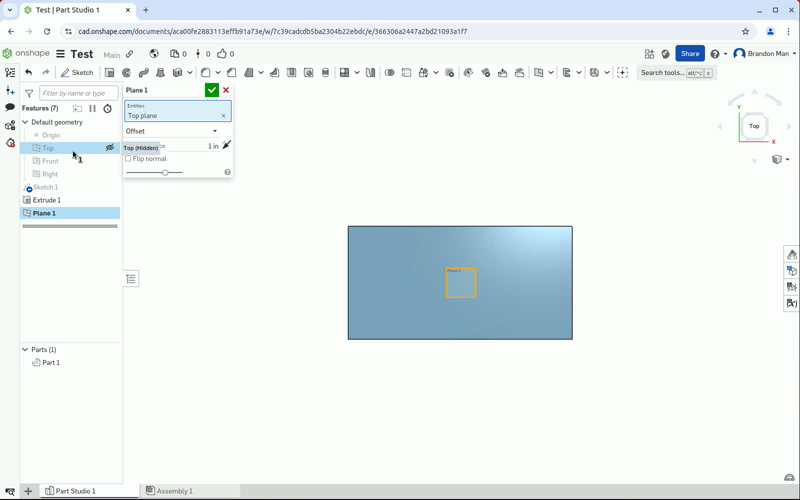
key(tab, 2)
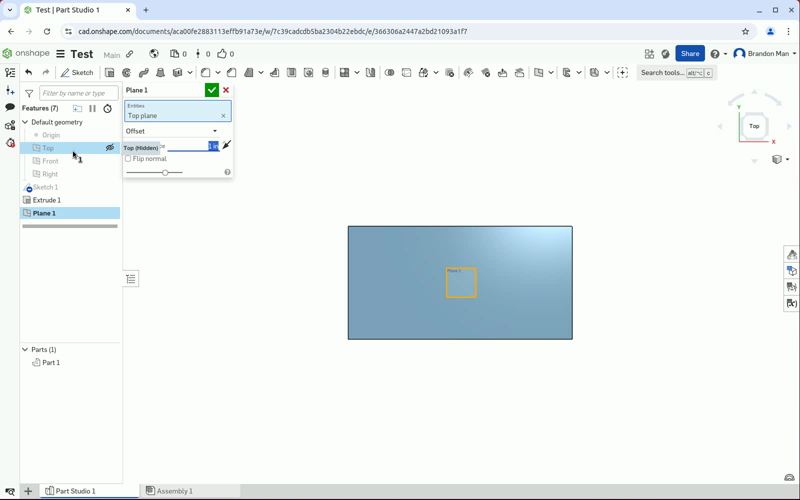
text(0.246)
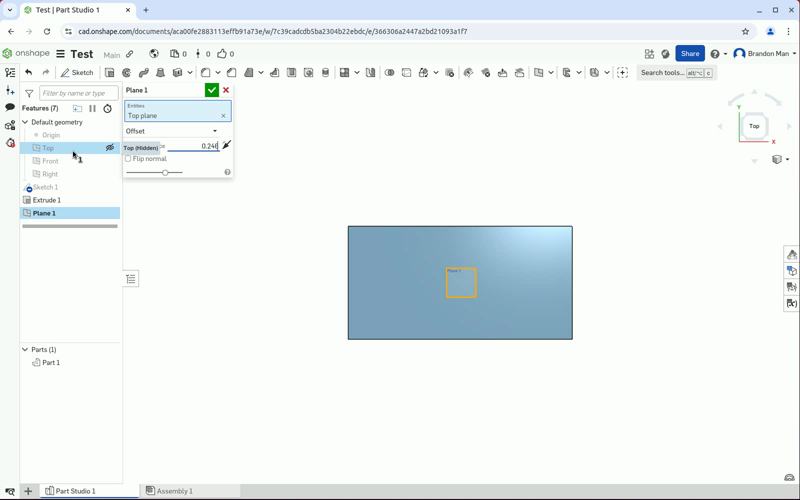
key(enter, 2)
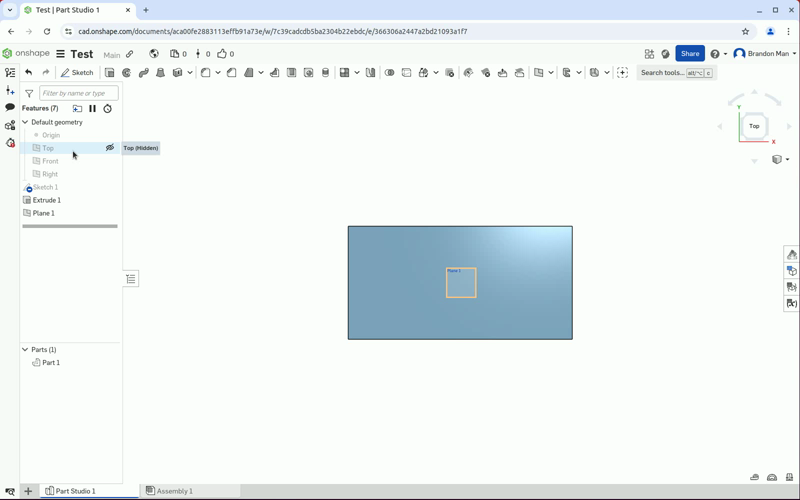
key(shift+s)
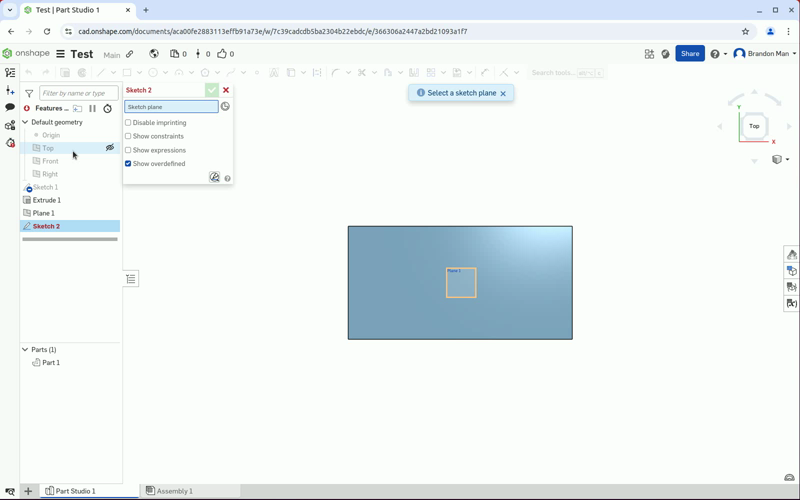
mouse_move(73, 215)
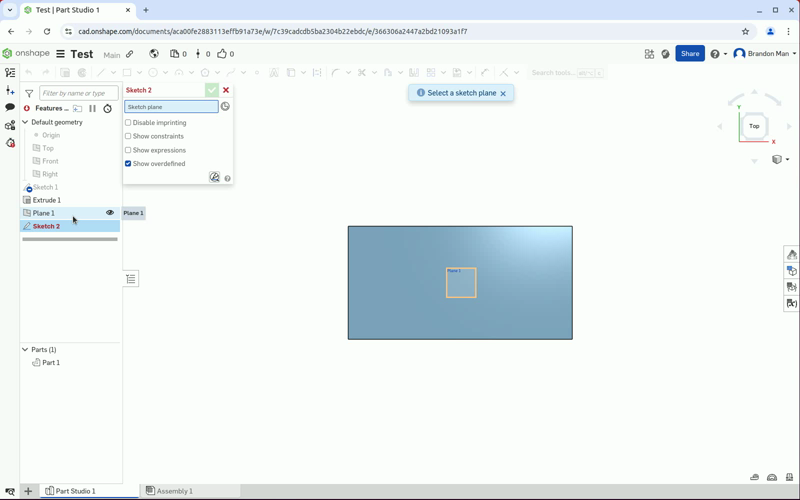
click(73, 215)
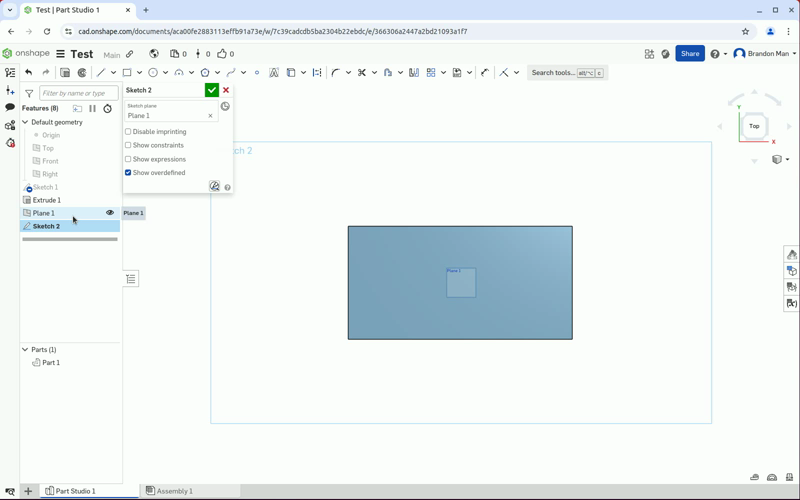
mouse_move(73, 352)
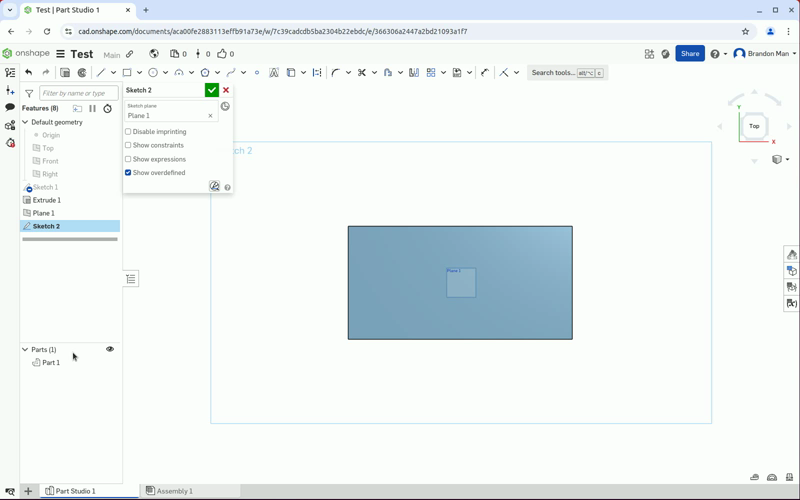
key(y)
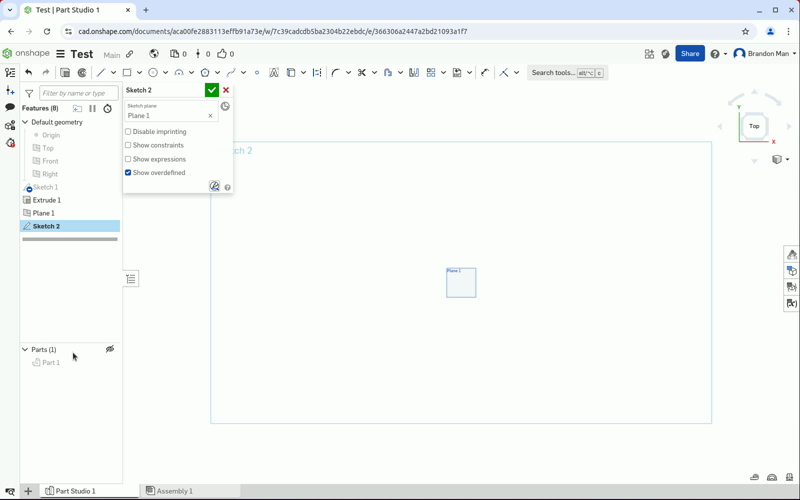
key(l)
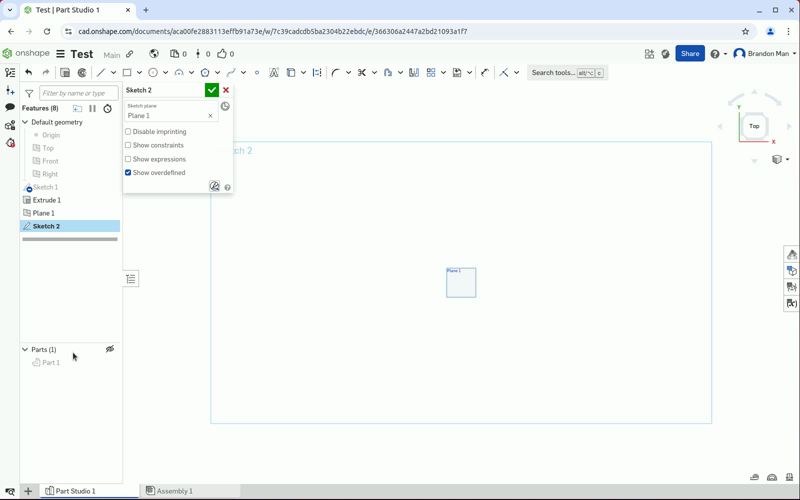
key_down(shift)
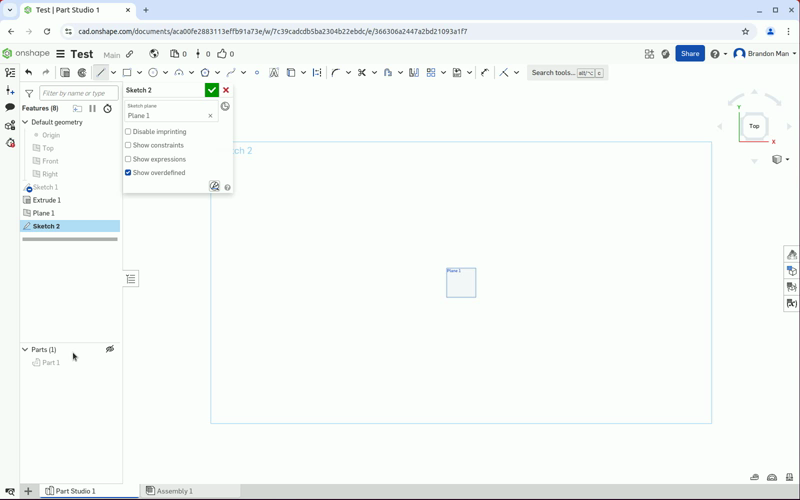
mouse_move(348, 261)
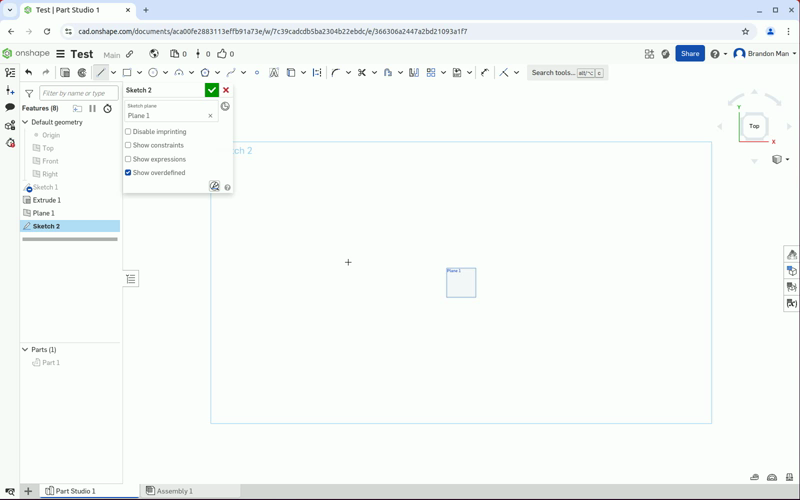
click(348, 261)
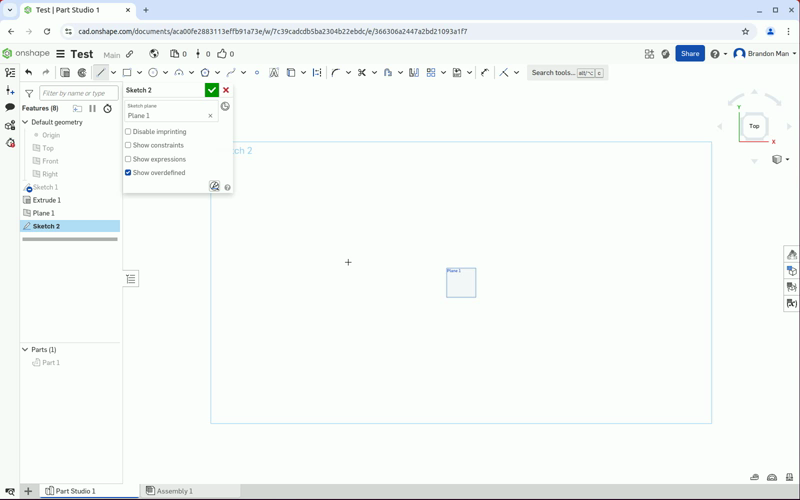
key_up(shift)
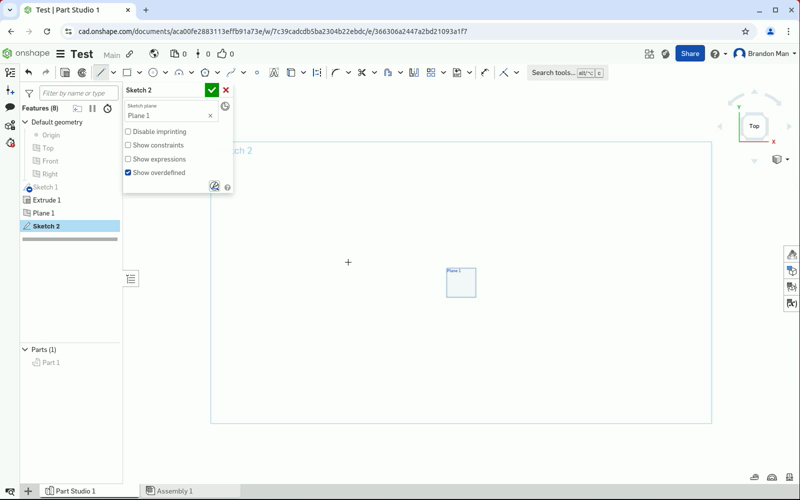
key_down(shift)
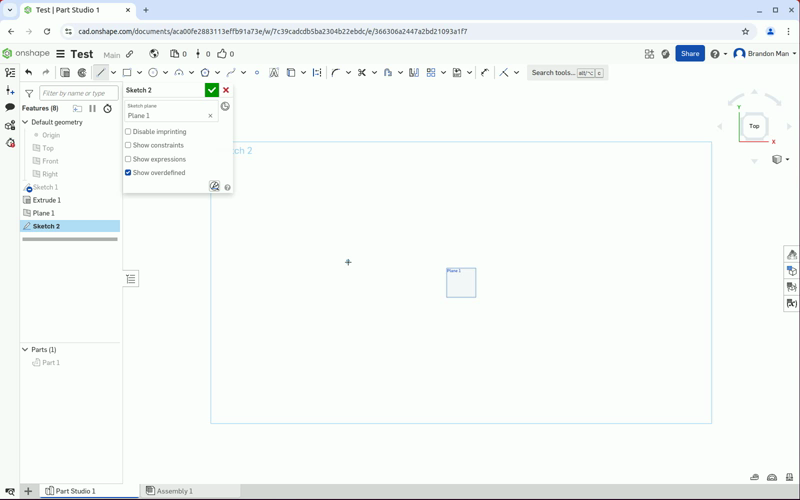
mouse_move(572, 261)
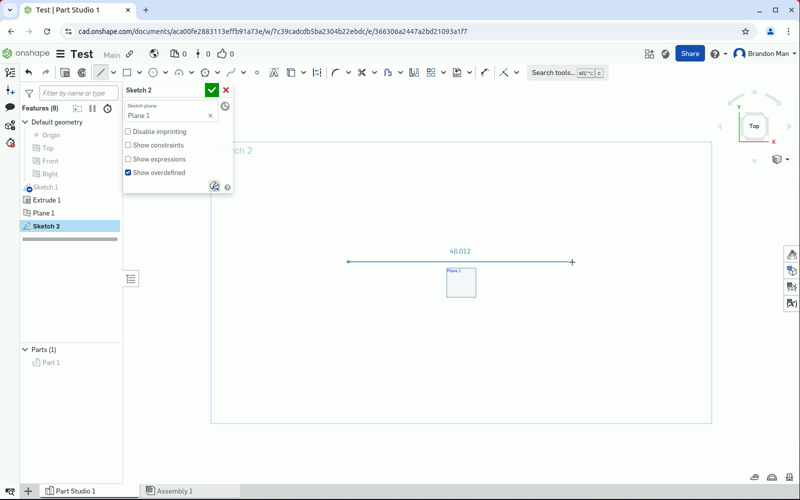
click(572, 261)
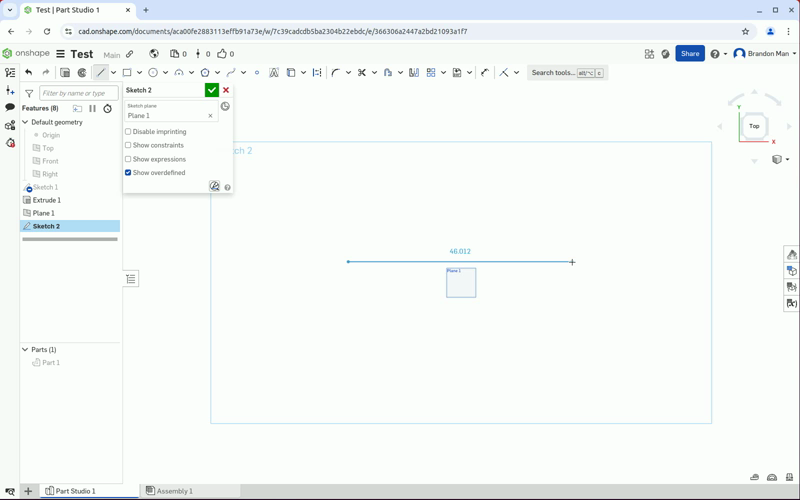
key_up(shift)
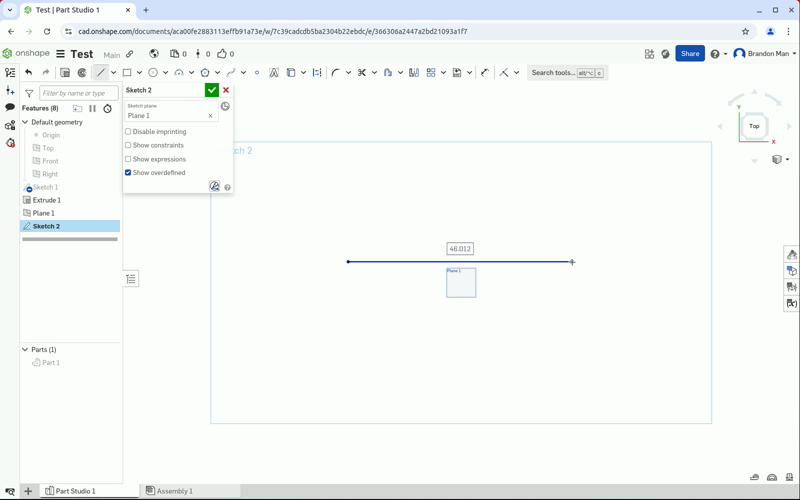
key_down(shift)
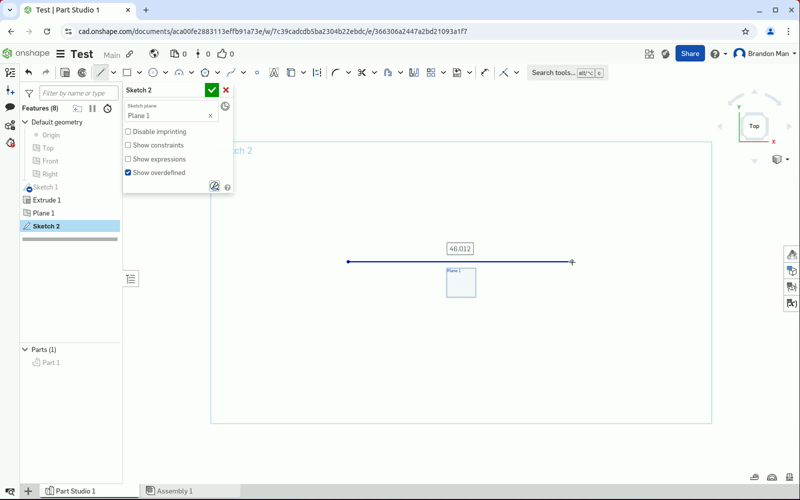
mouse_move(589, 261)
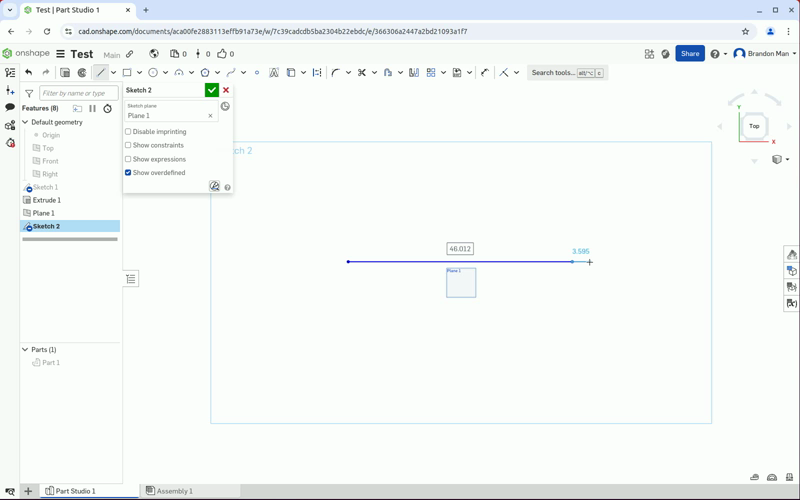
mouse_move(572, 226)
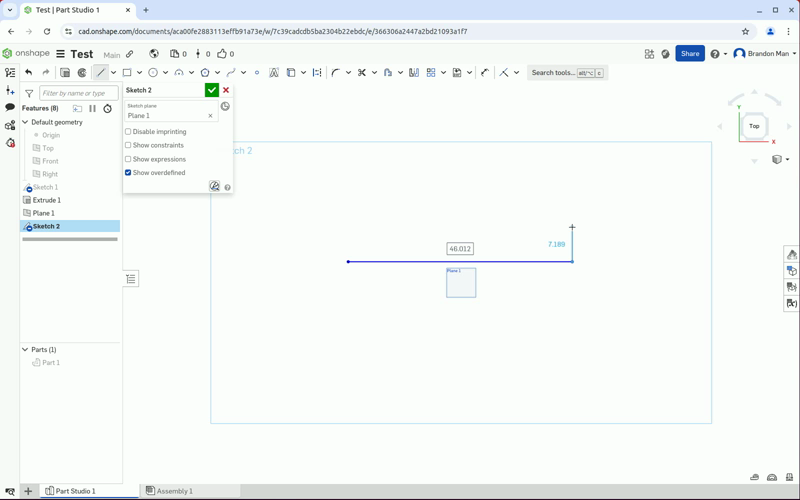
click(572, 226)
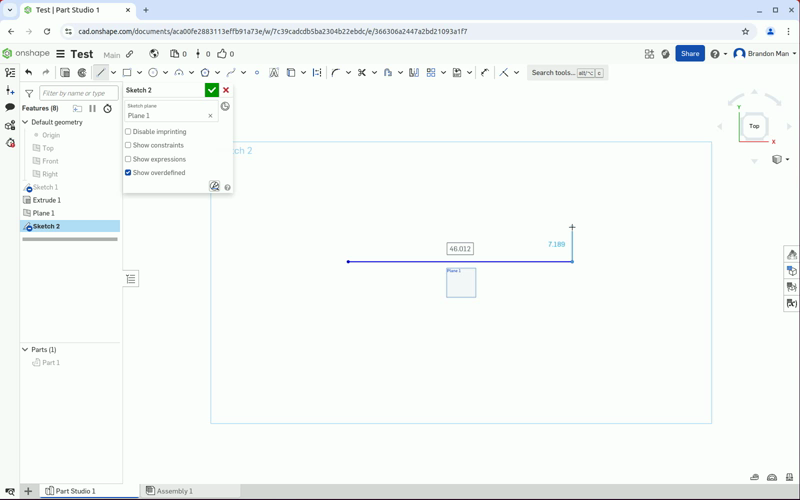
key_up(shift)
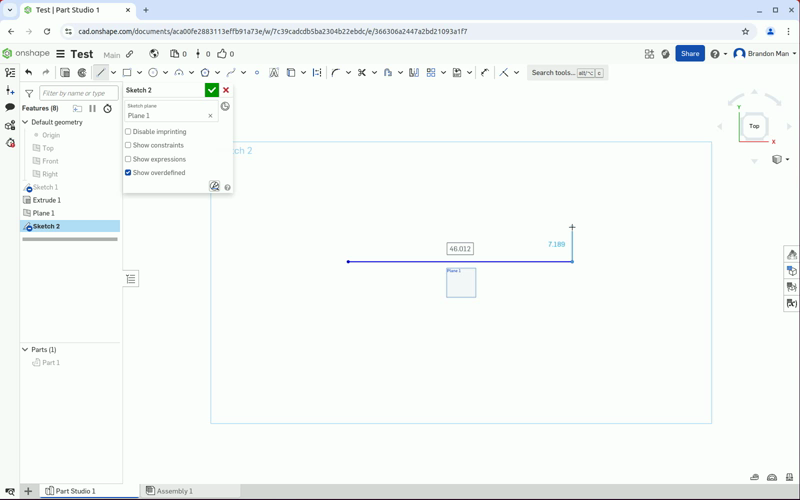
key_down(shift)
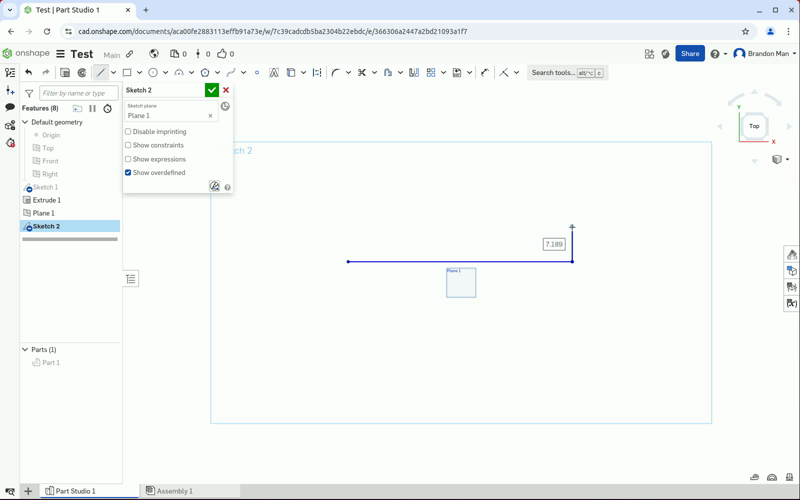
mouse_move(348, 226)
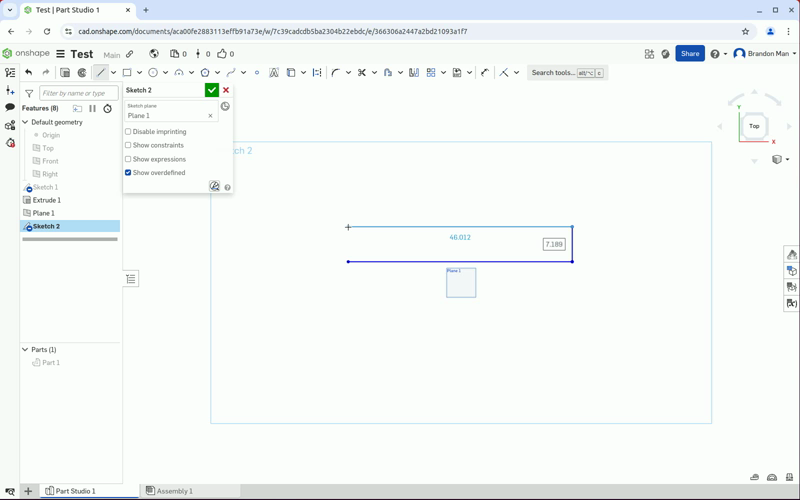
click(348, 226)
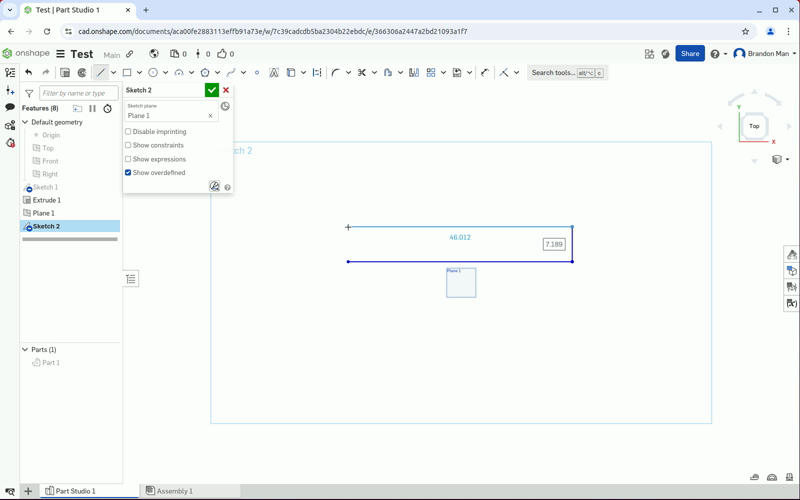
key_up(shift)
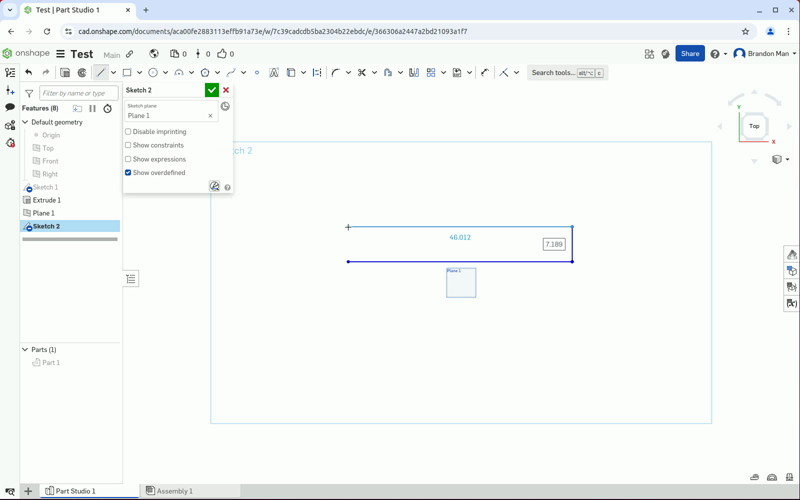
mouse_move(378, 226)
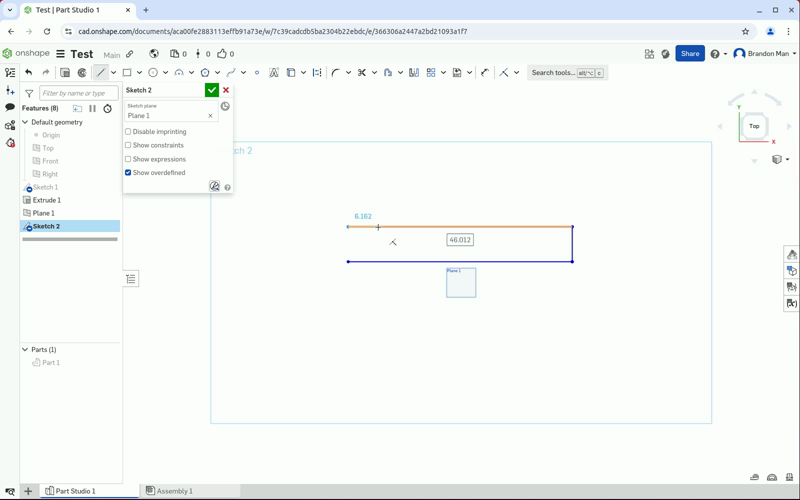
key_down(shift)
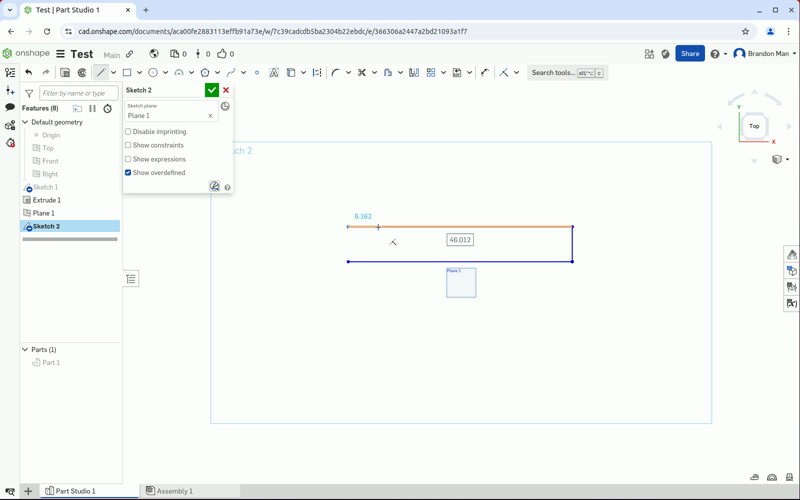
mouse_move(348, 261)
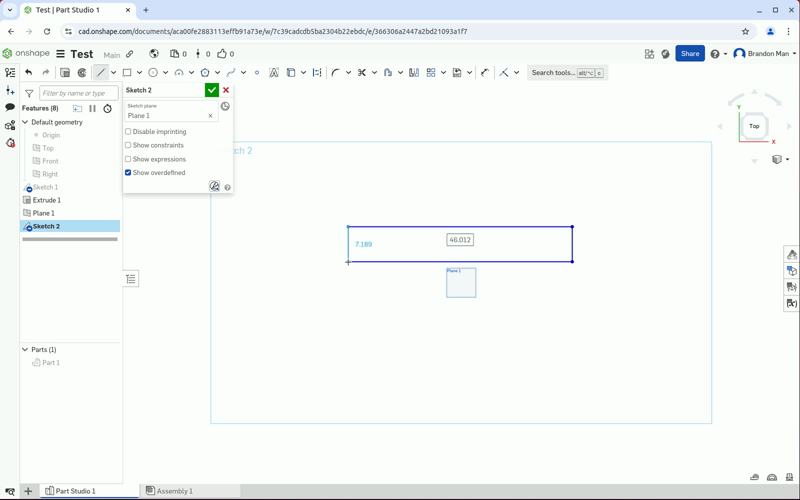
key_up(shift)
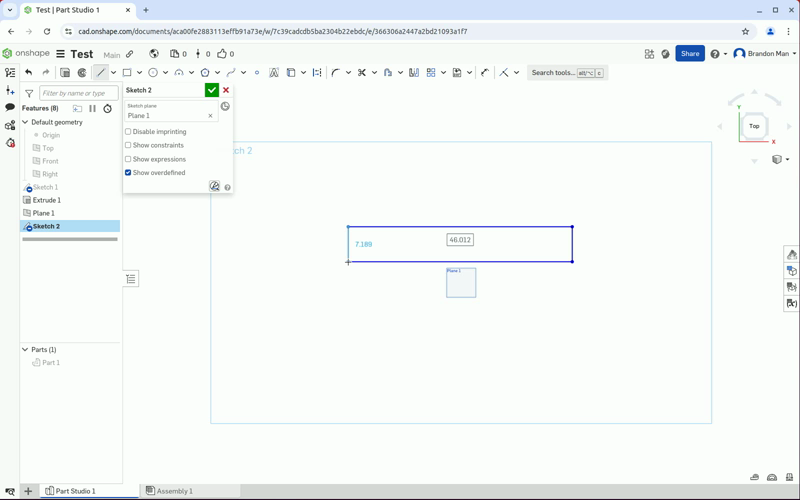
click(348, 261)
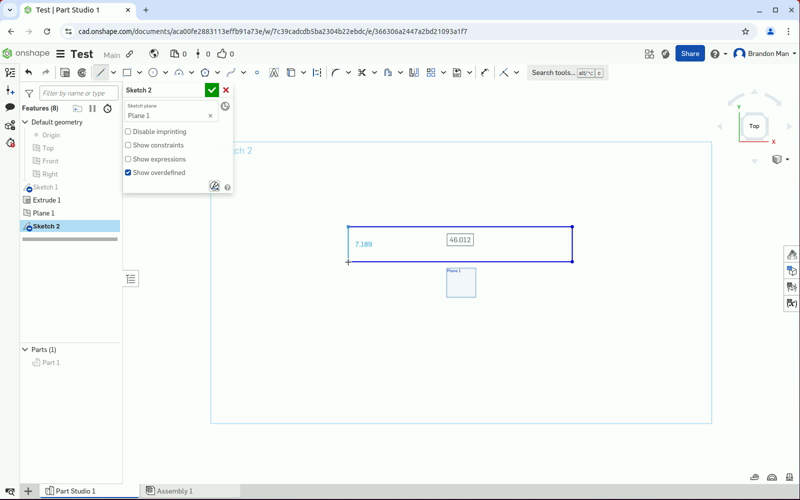
key(esc)
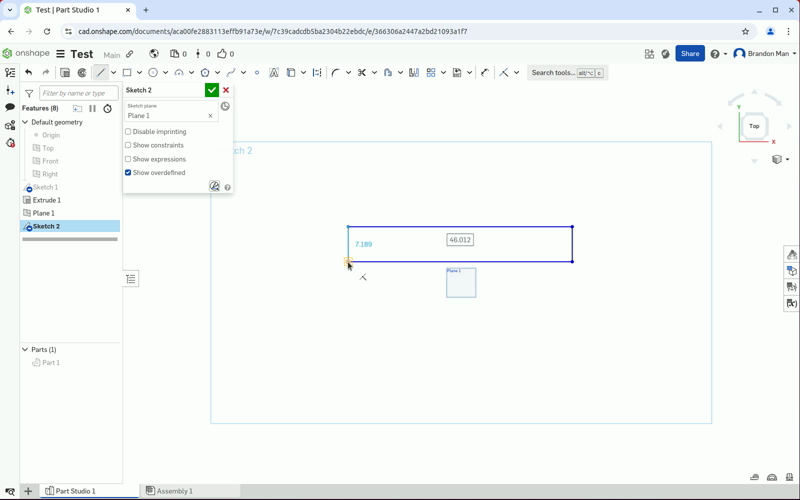
mouse_move(477, 242)
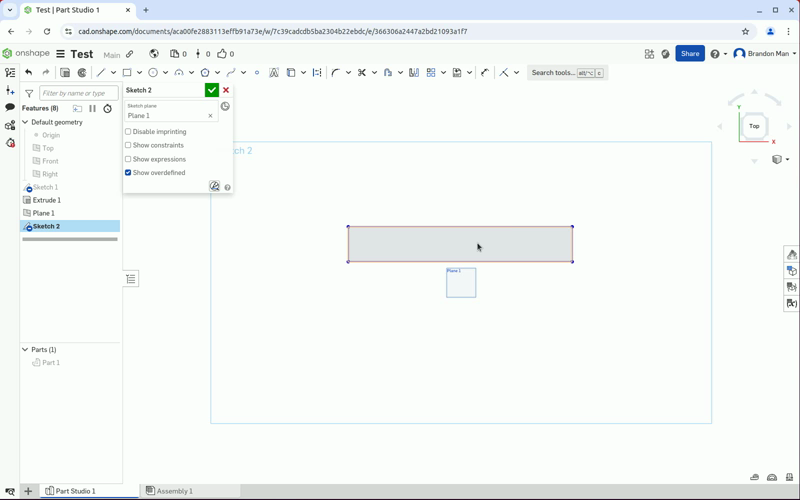
click(477, 242)
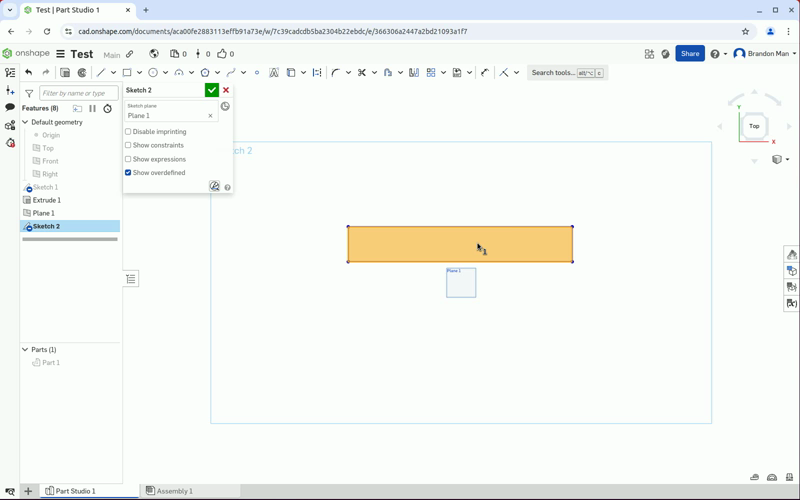
mouse_move(73, 352)
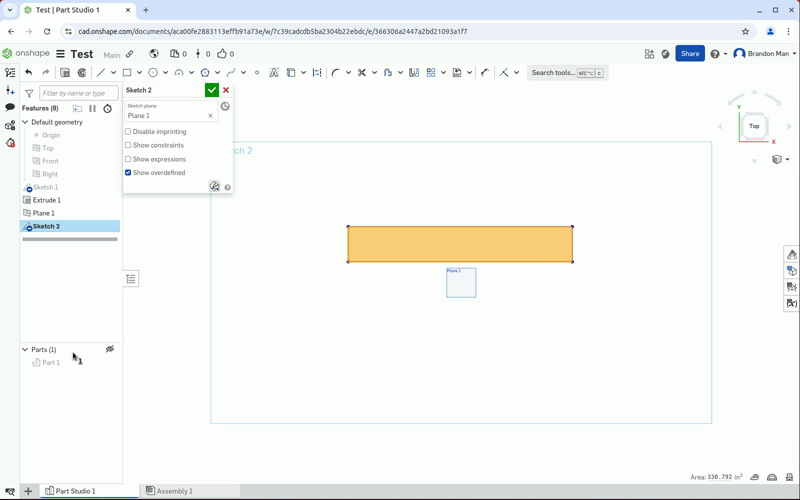
key(shift+y)
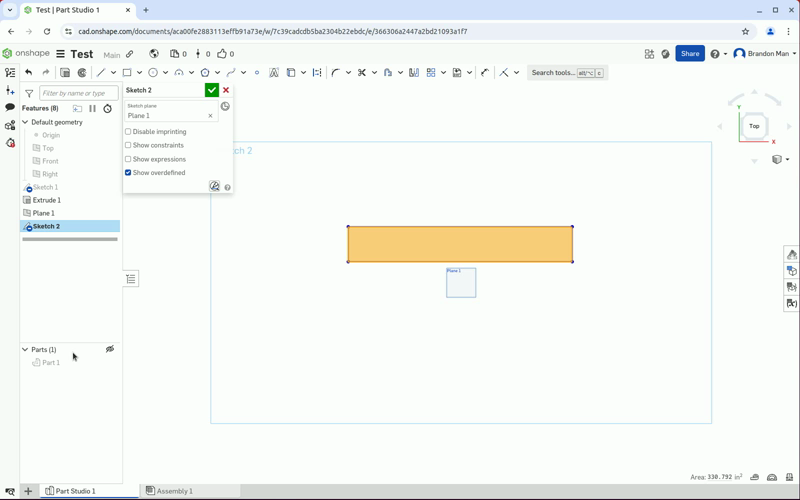
key(shift+e)
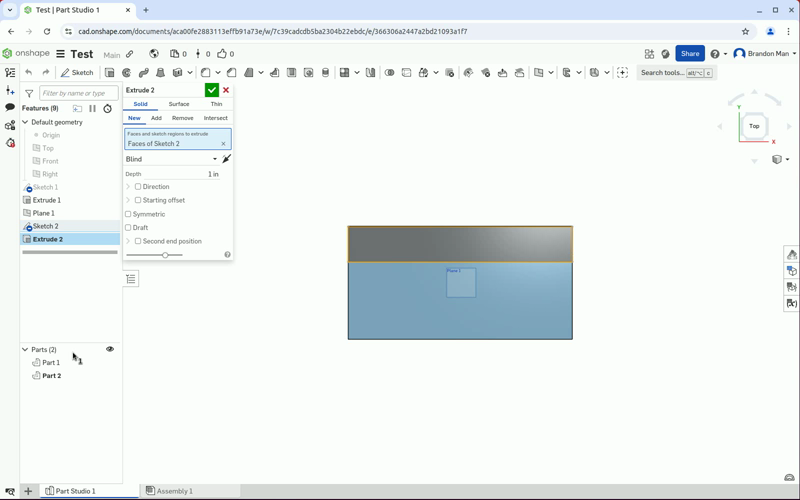
mouse_move(143, 106)
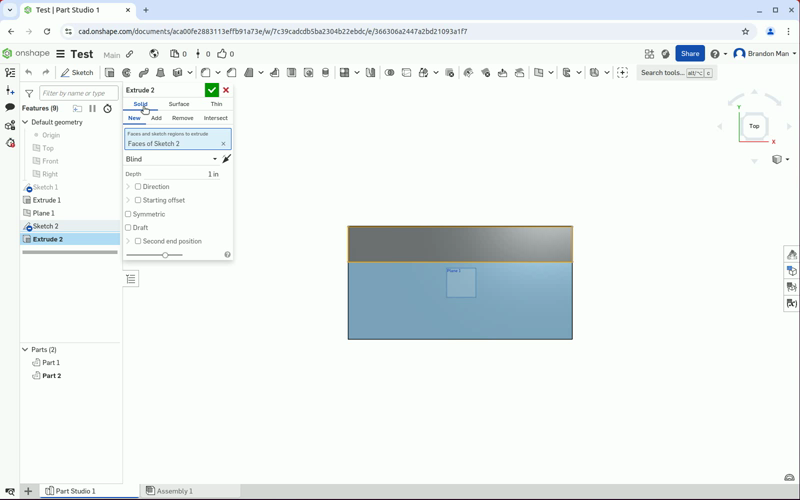
click(143, 106)
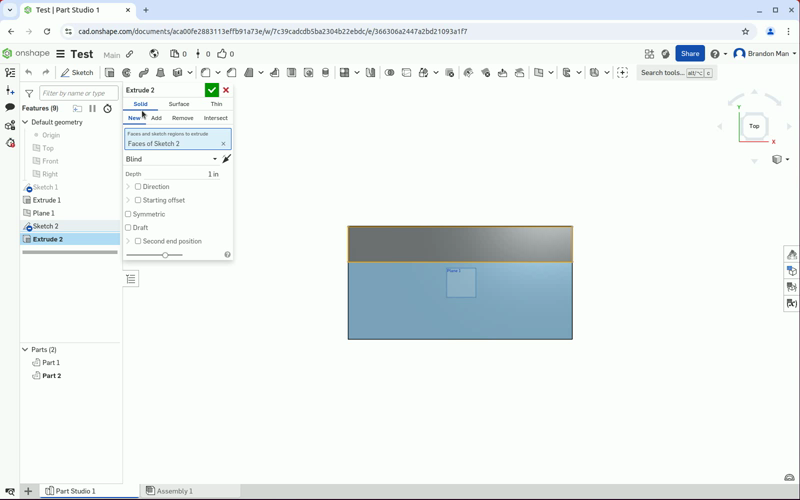
mouse_move(137, 120)
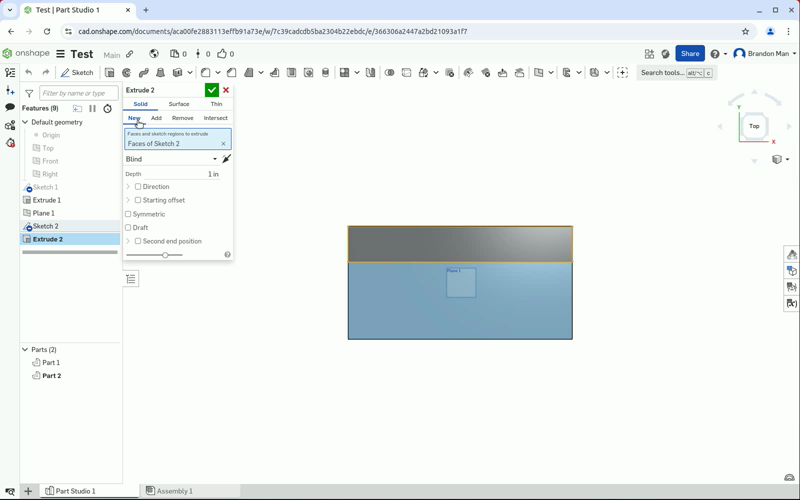
click(137, 120)
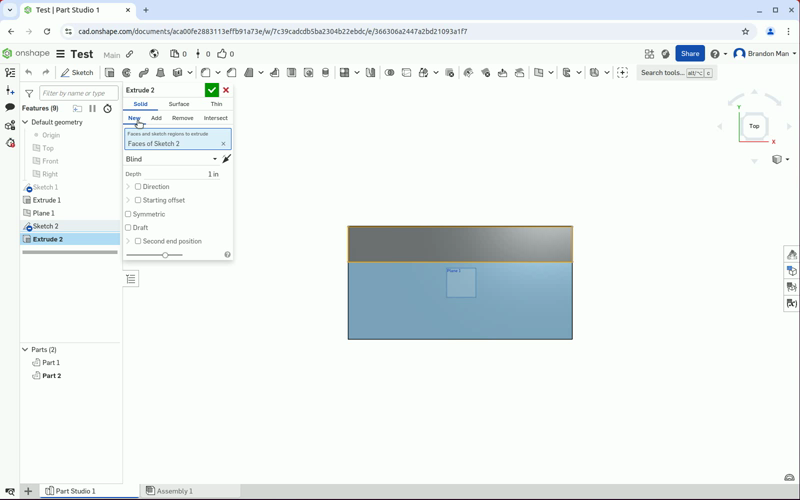
key(tab, 4)
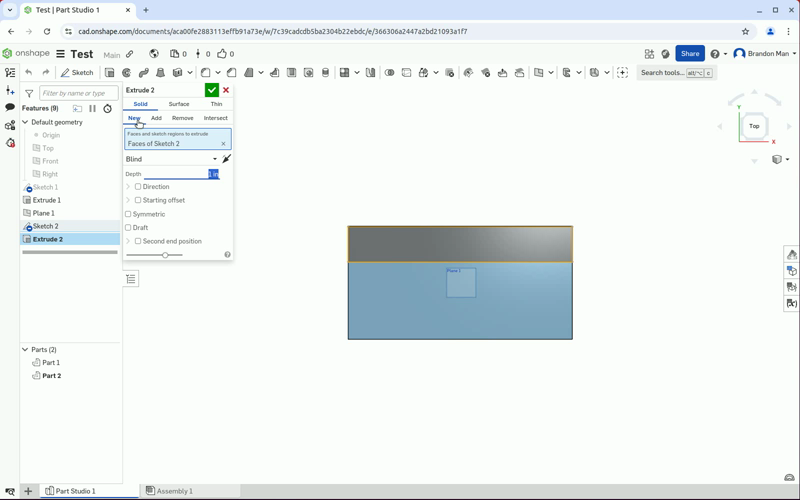
text(1.444)
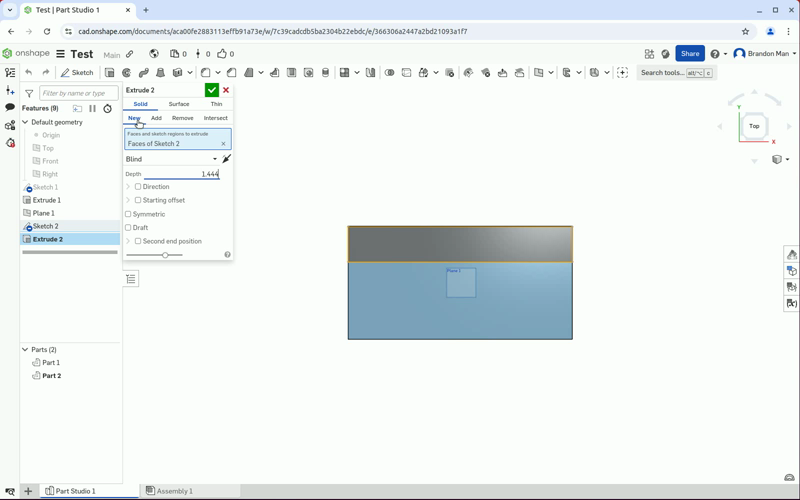
key(enter)
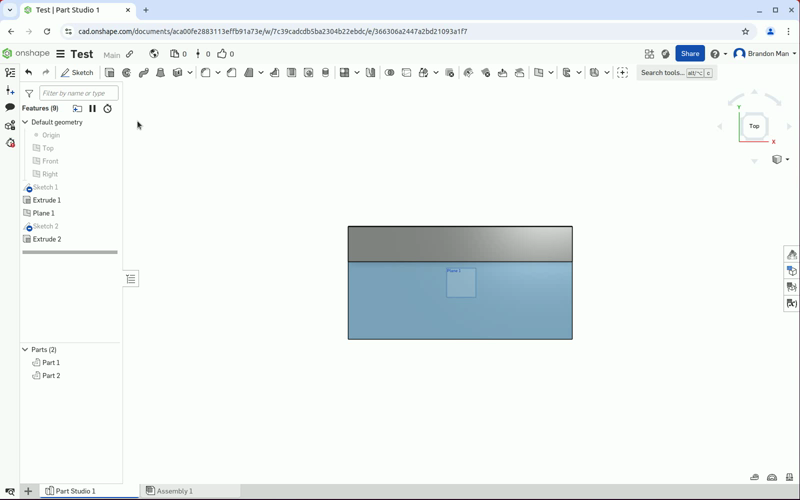
key(shift+h)
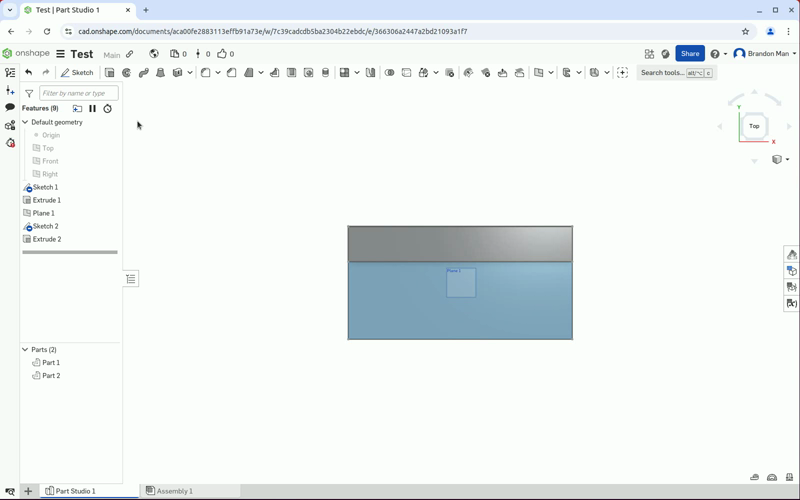
key(shift+h)
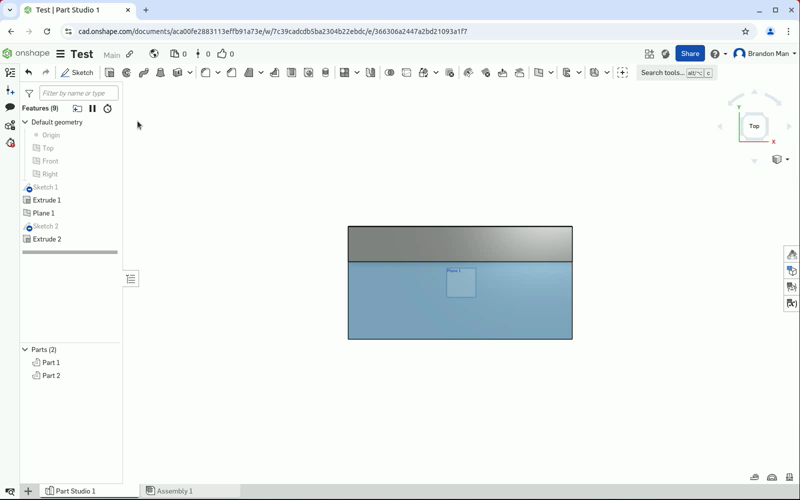
mouse_move(73, 189)
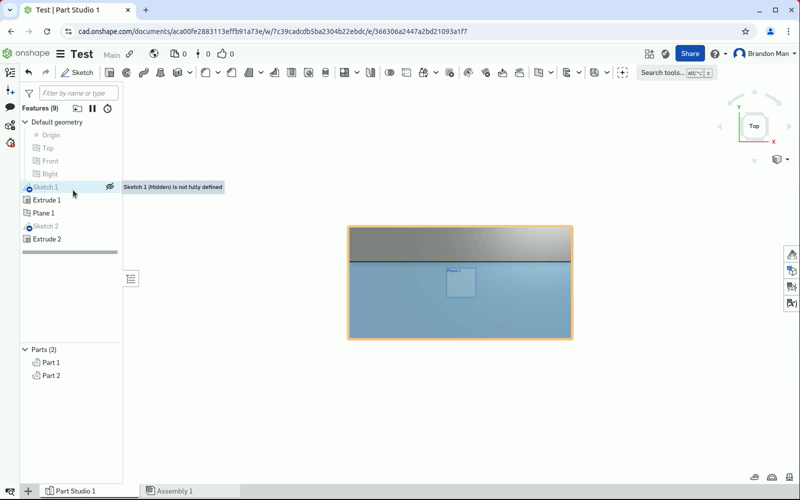
click(73, 189)
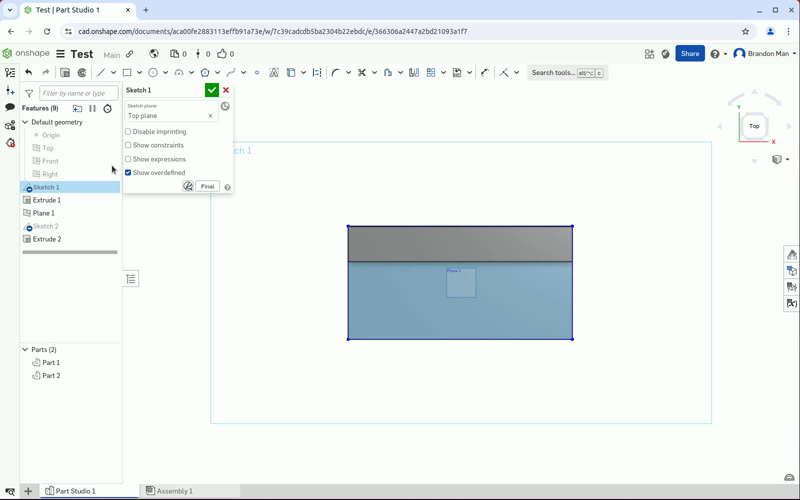
mouse_move(229, 92)
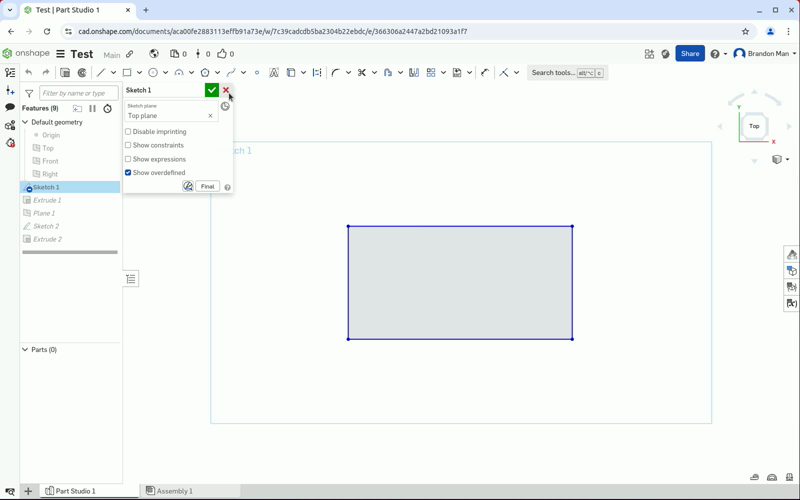
click(229, 92)
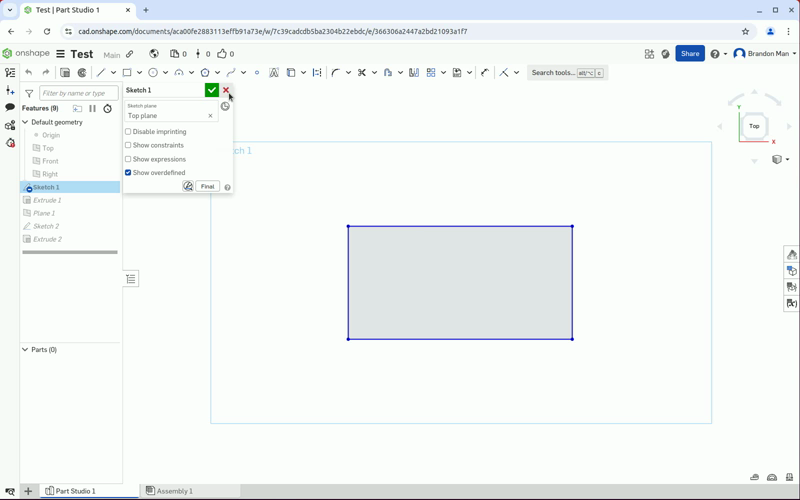
key(shift+s)
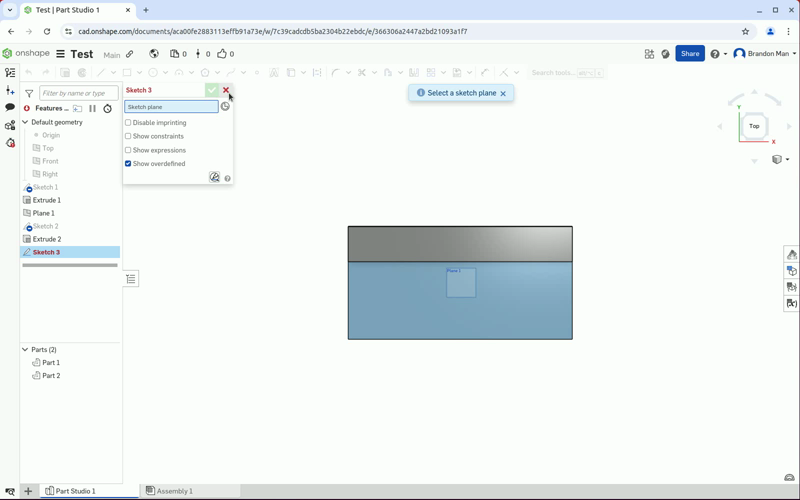
mouse_move(73, 215)
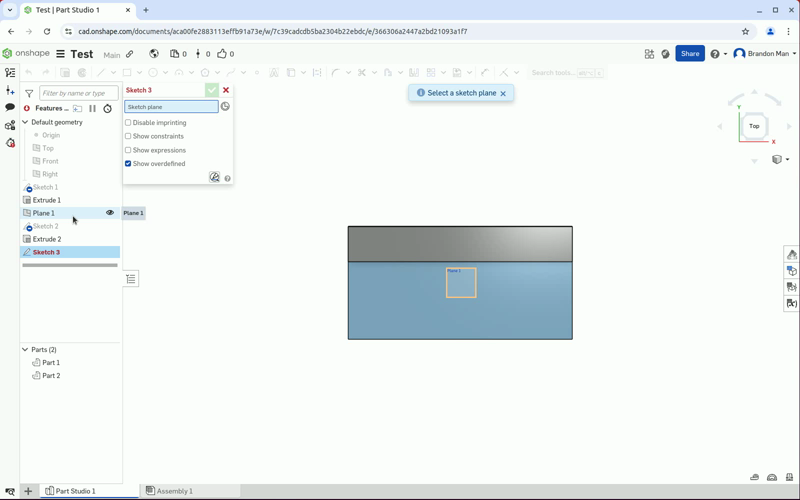
click(73, 215)
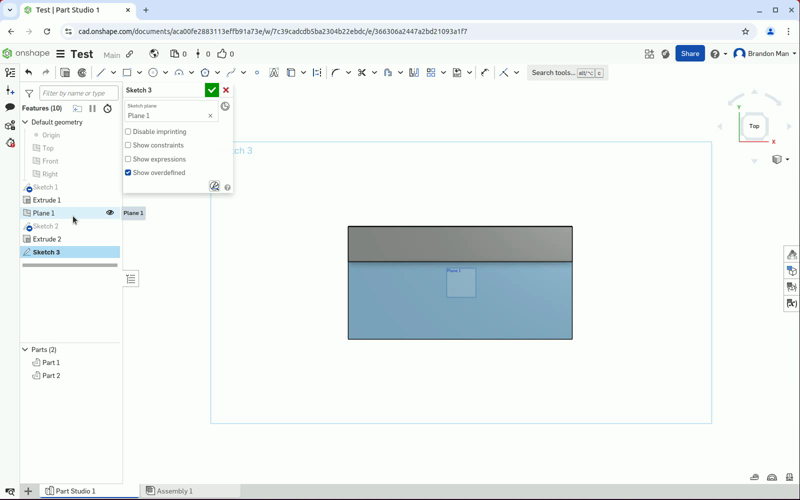
mouse_move(73, 352)
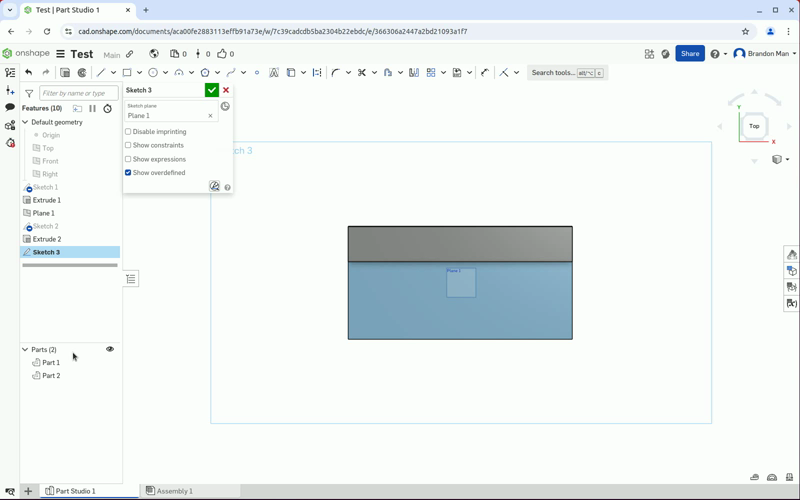
key(y)
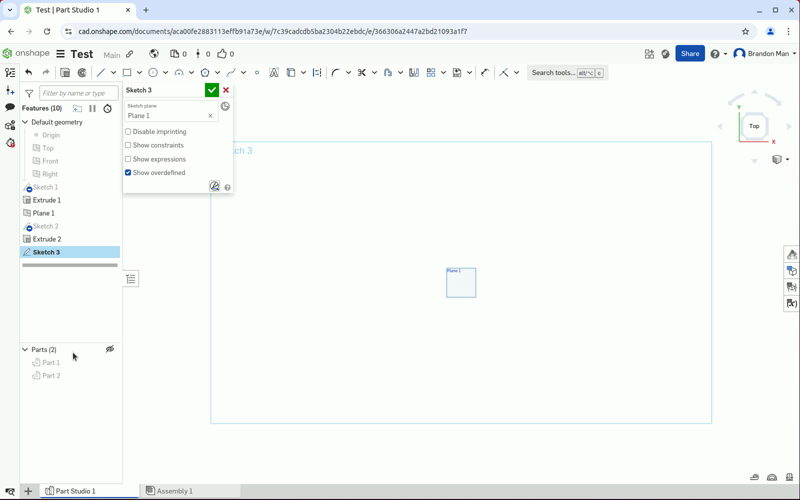
key(l)
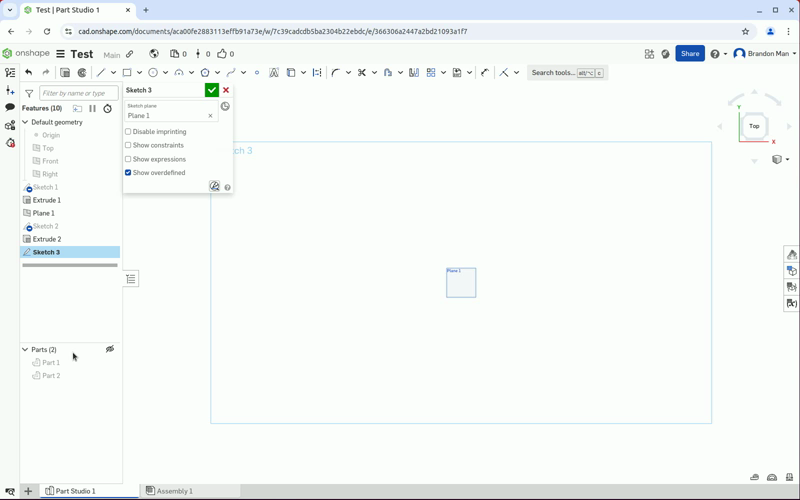
key_down(shift)
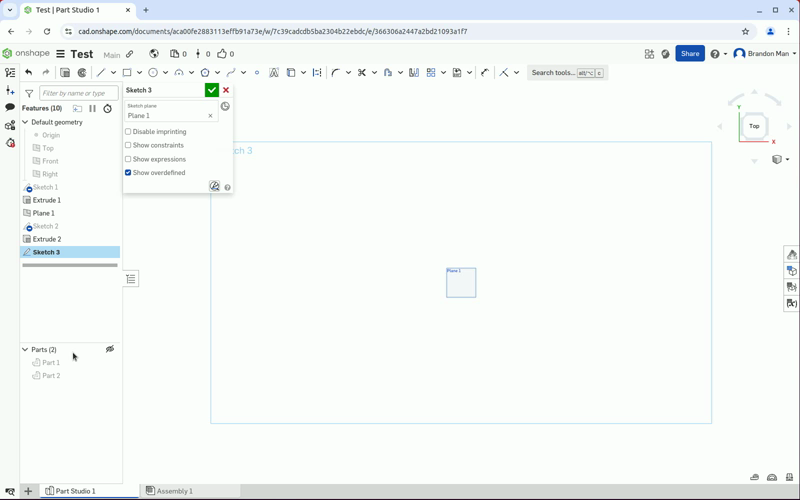
mouse_move(348, 339)
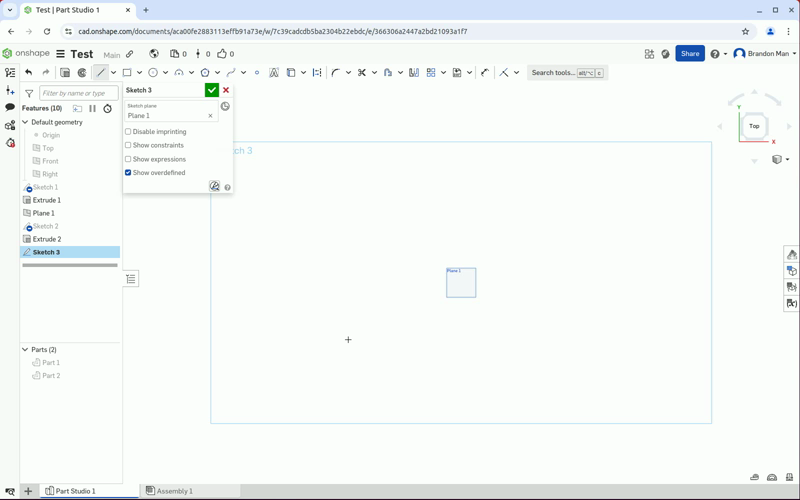
click(348, 339)
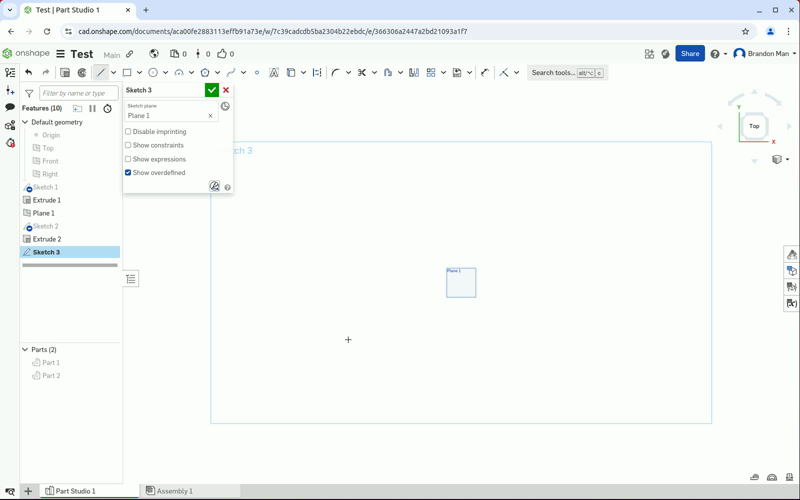
key_up(shift)
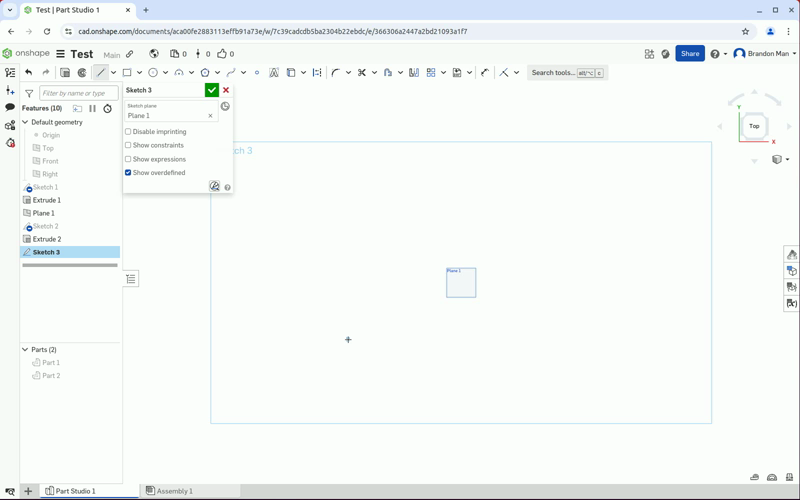
key_down(shift)
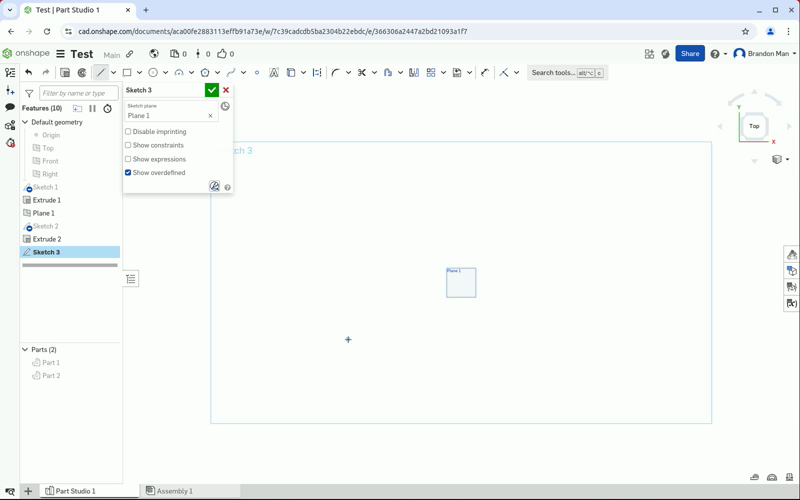
mouse_move(572, 339)
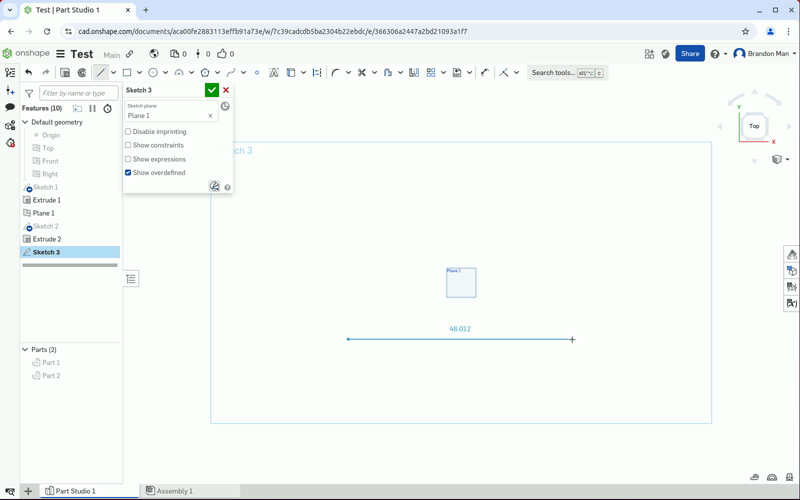
click(572, 339)
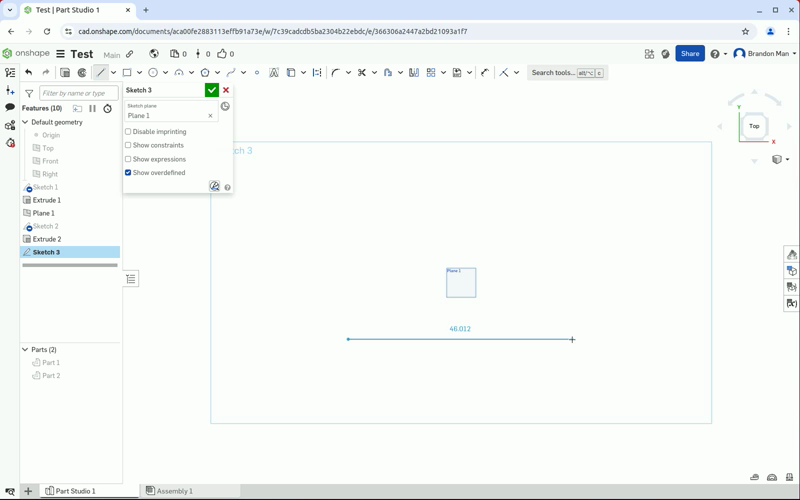
key_up(shift)
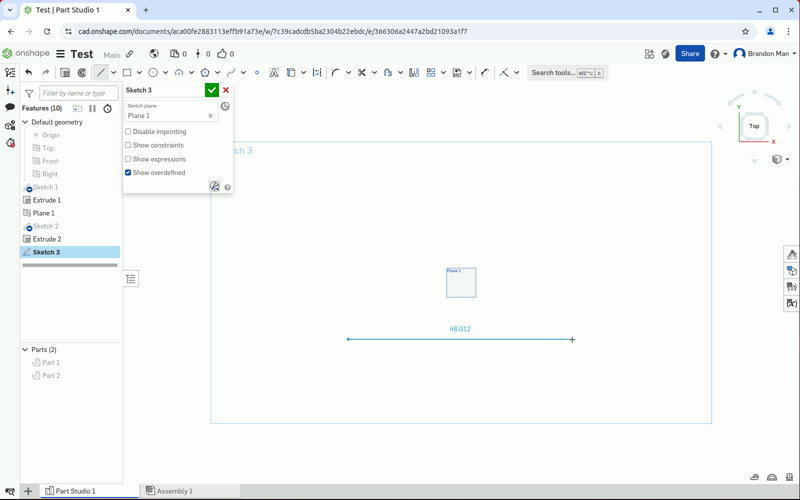
key_down(shift)
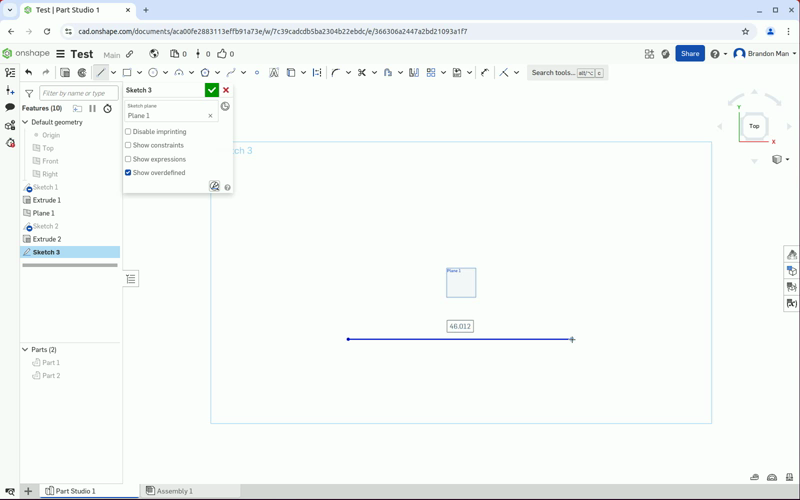
mouse_move(589, 339)
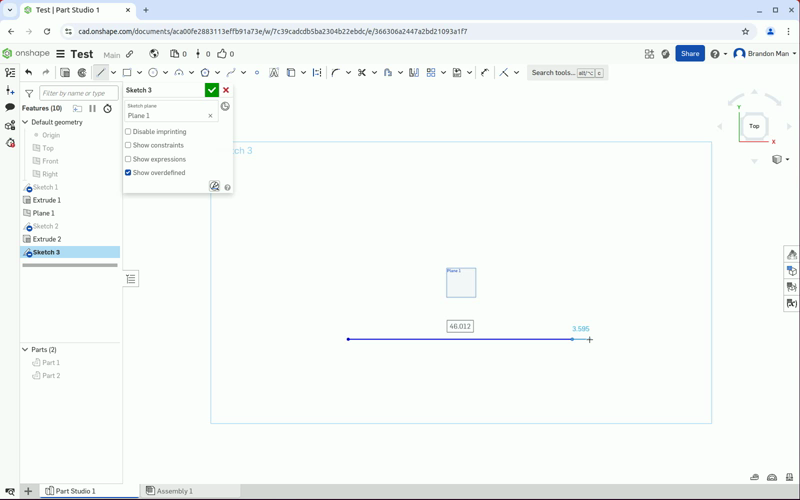
mouse_move(572, 303)
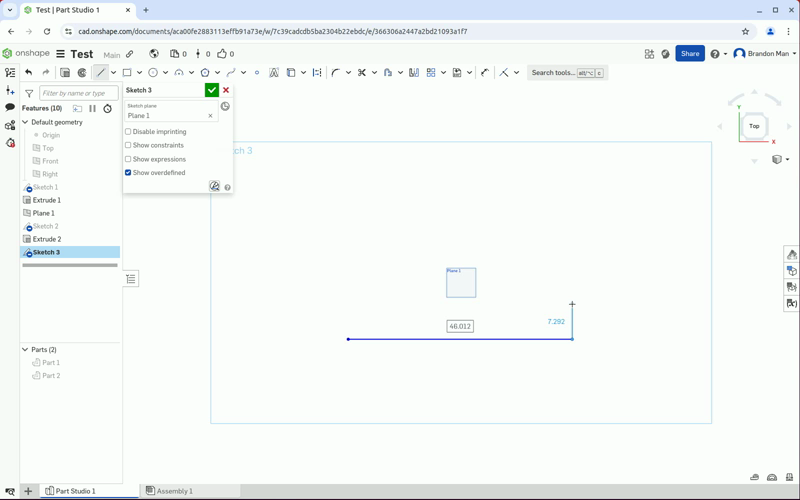
click(572, 303)
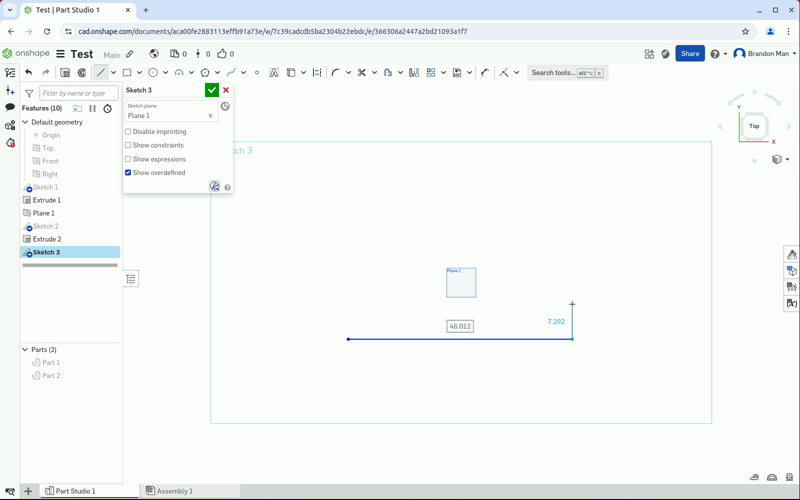
key_up(shift)
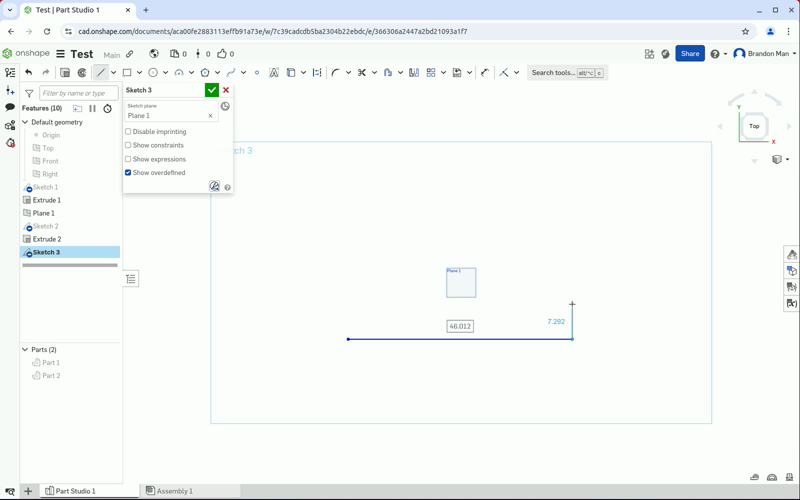
key_down(shift)
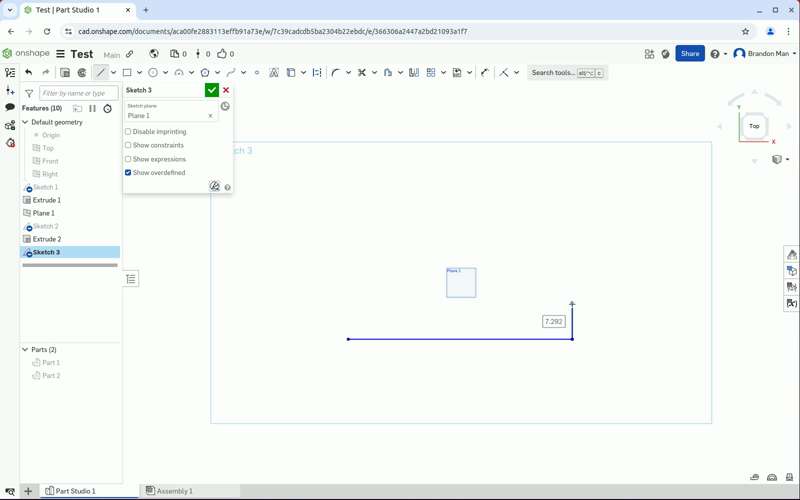
mouse_move(348, 303)
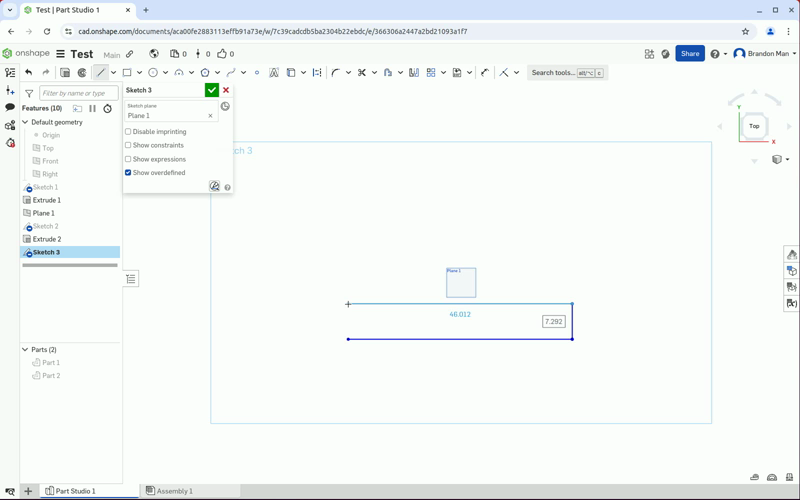
click(348, 303)
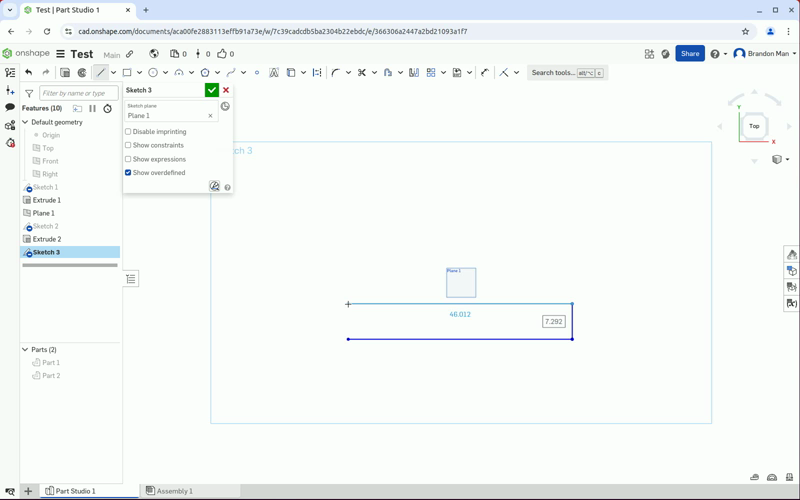
key_up(shift)
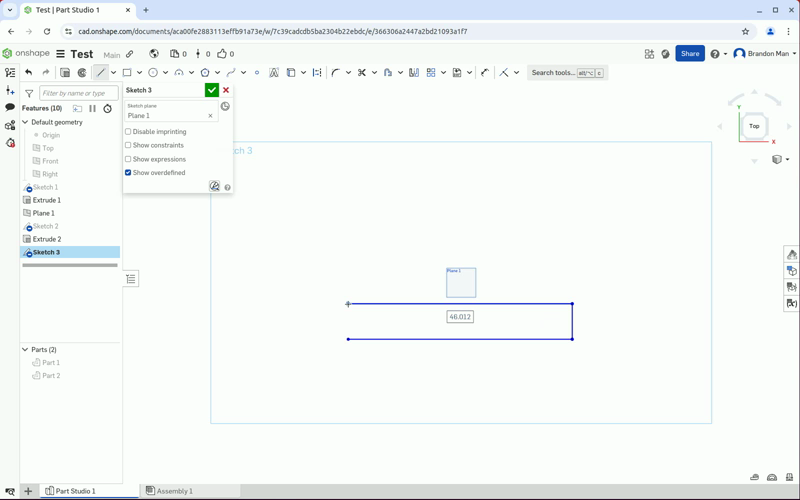
mouse_move(378, 303)
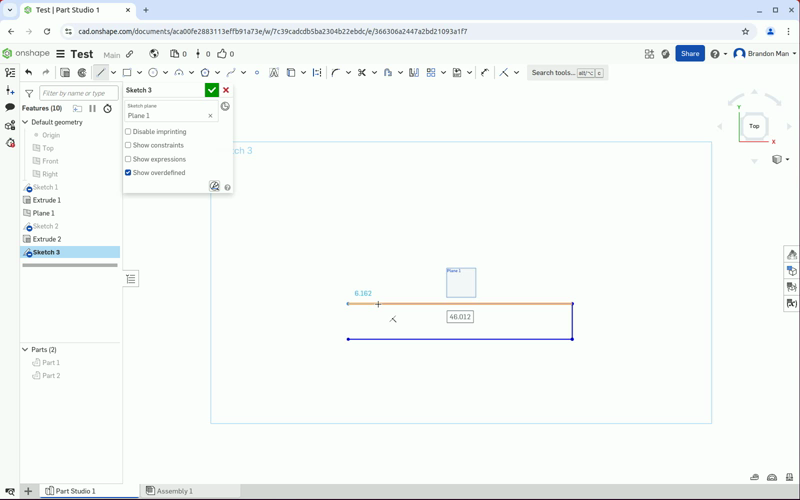
key_down(shift)
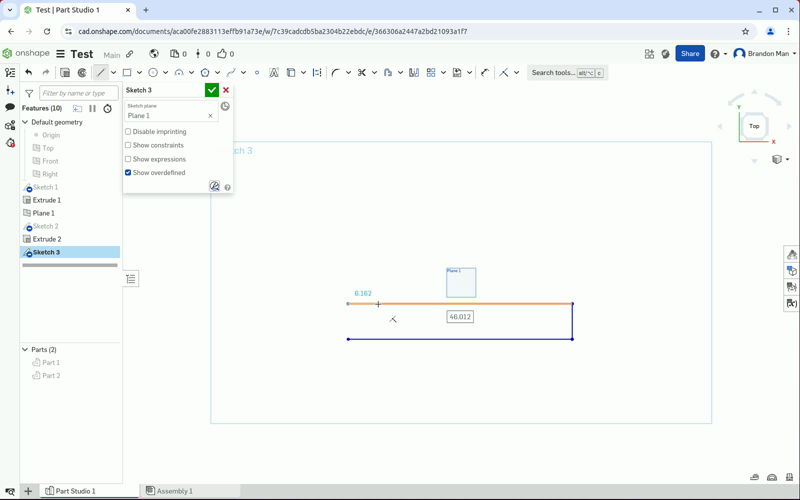
mouse_move(348, 339)
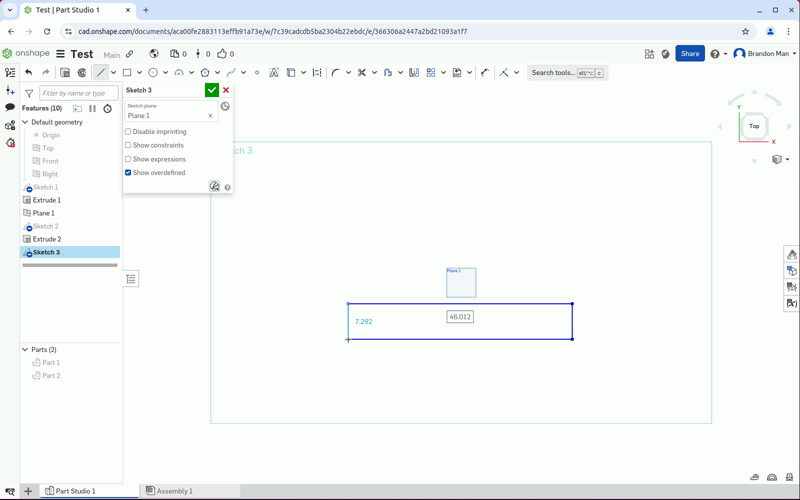
key_up(shift)
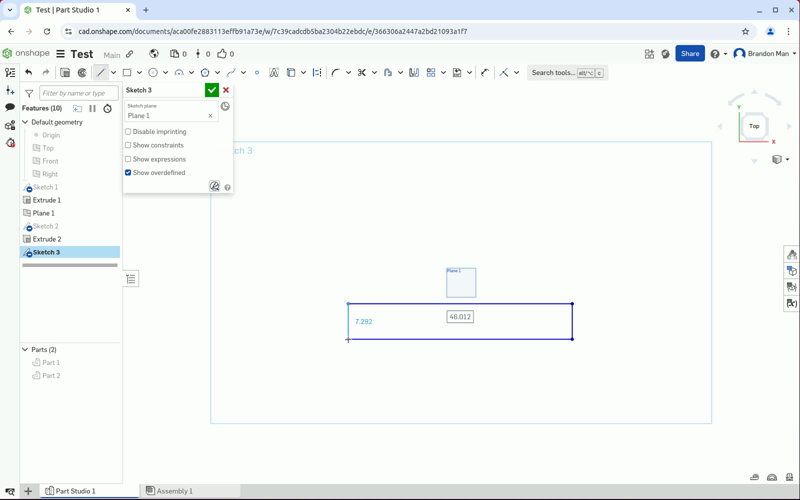
click(348, 339)
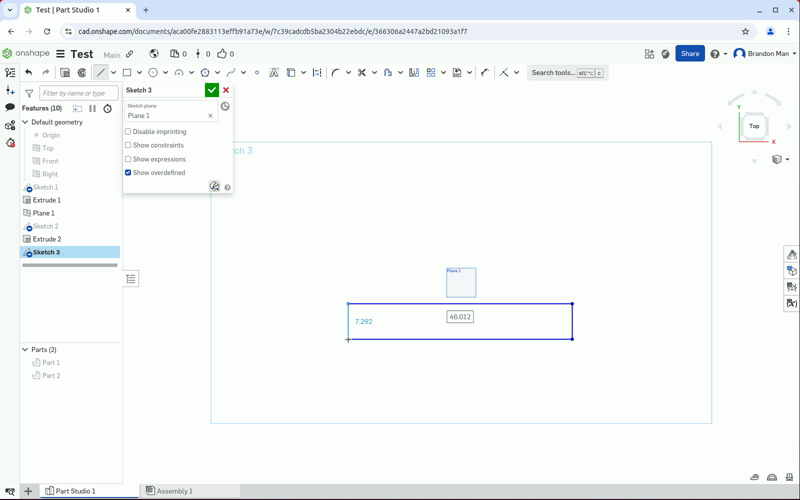
key(esc)
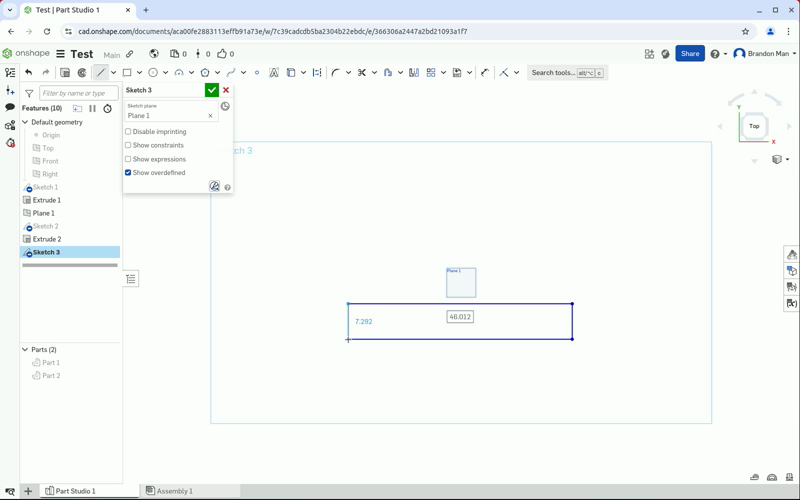
mouse_move(425, 312)
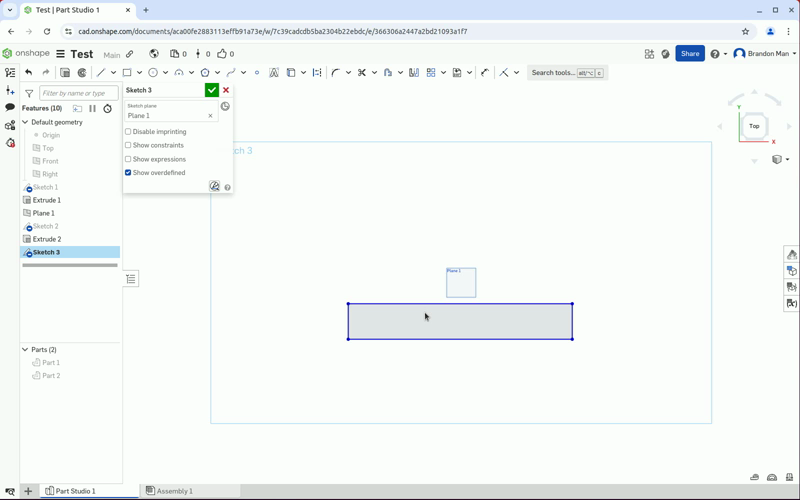
click(425, 312)
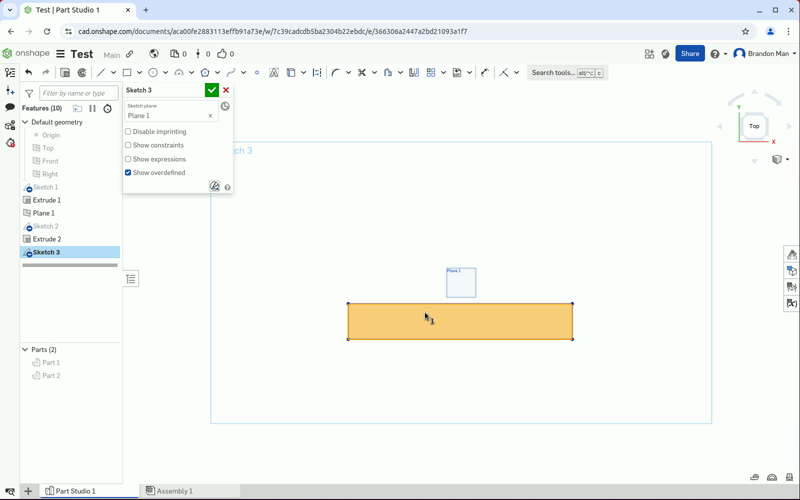
mouse_move(73, 352)
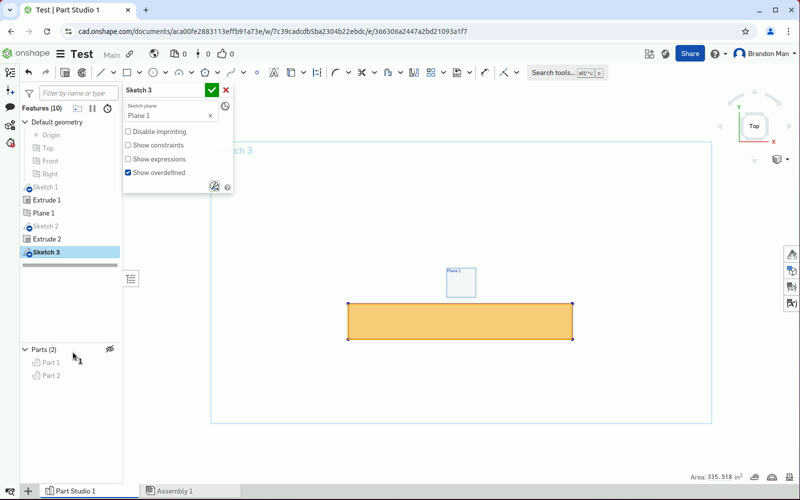
key(shift+y)
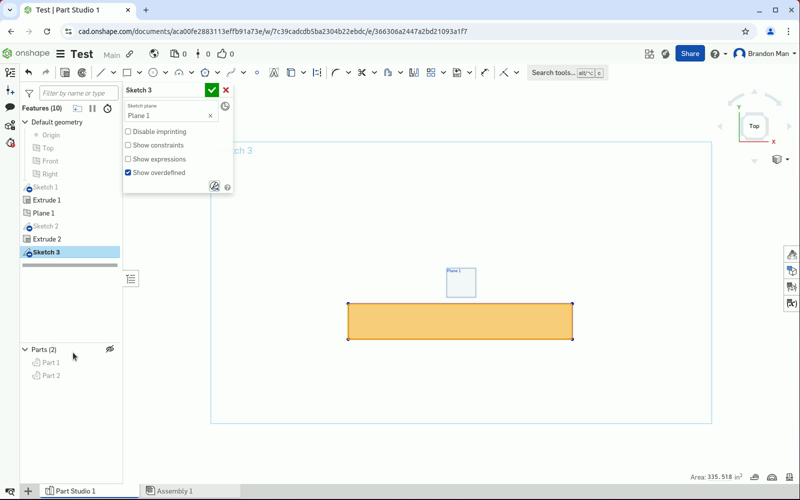
key(shift+e)
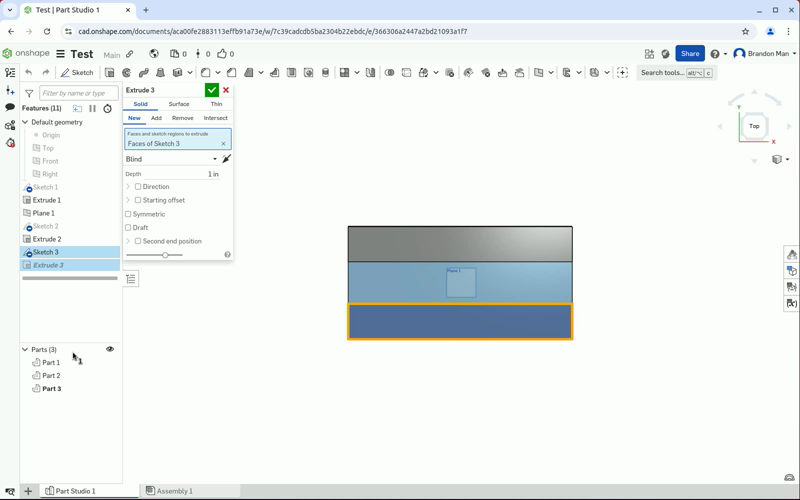
mouse_move(143, 106)
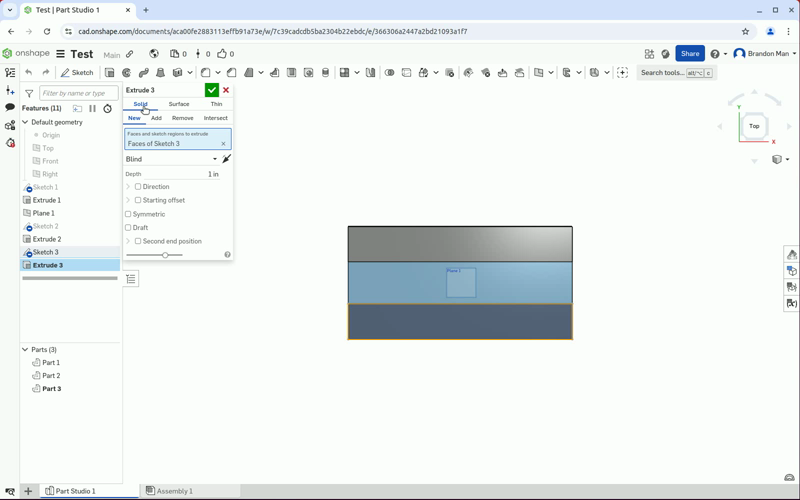
click(143, 106)
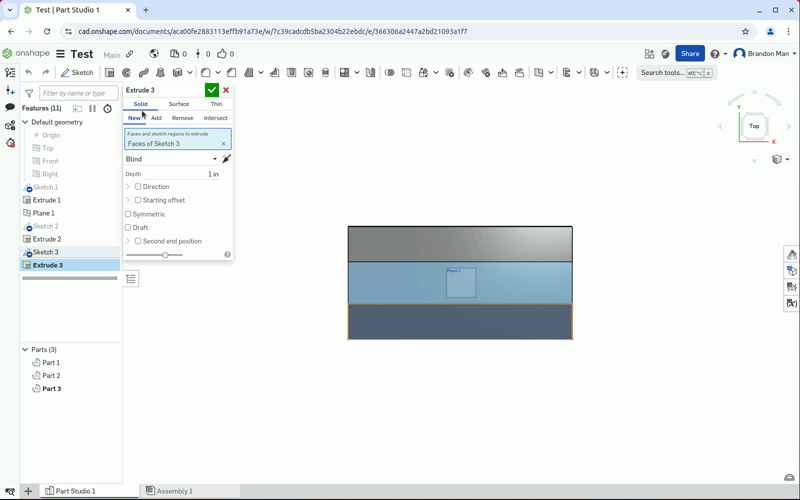
mouse_move(137, 120)
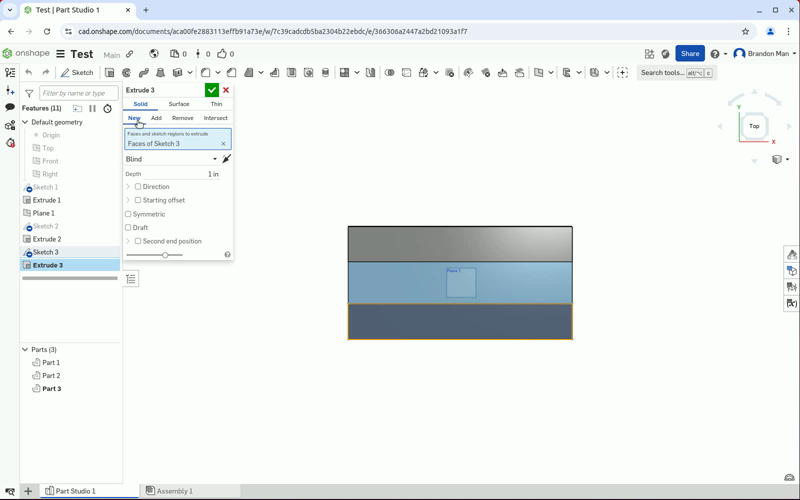
click(137, 120)
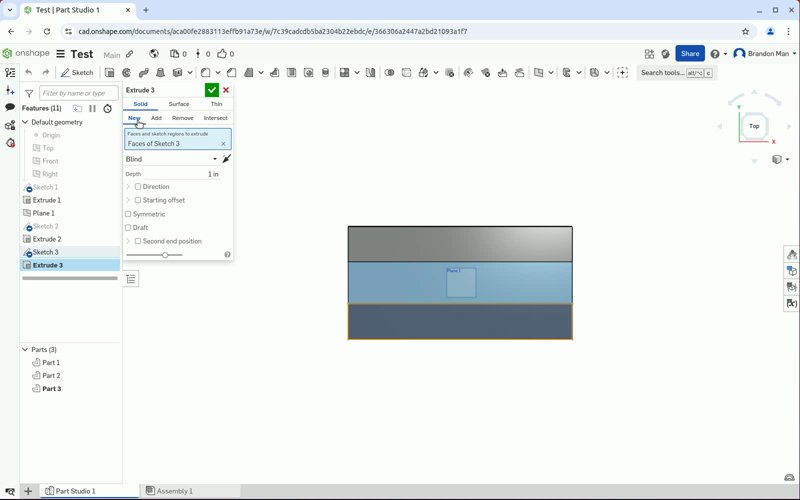
key(tab, 4)
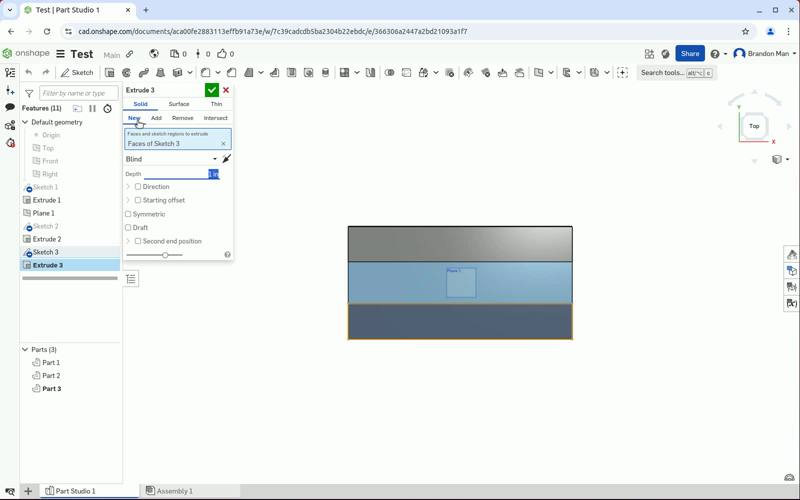
text(1.444)
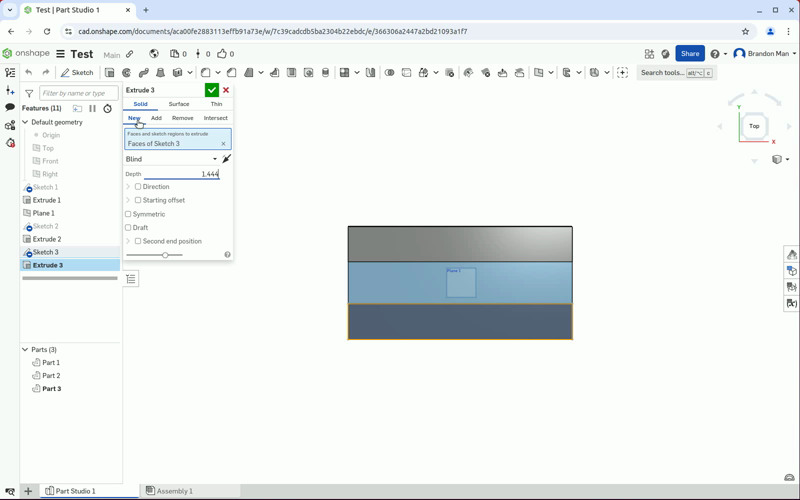
key(enter)
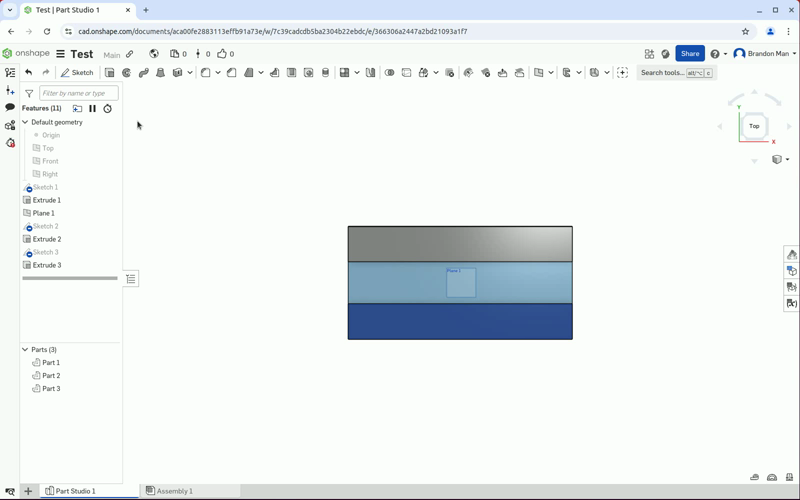
key(shift+h)
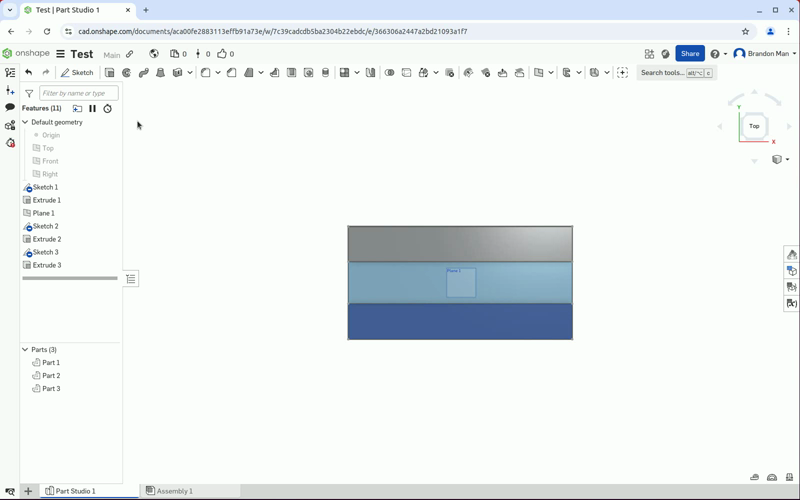
key(shift+h)
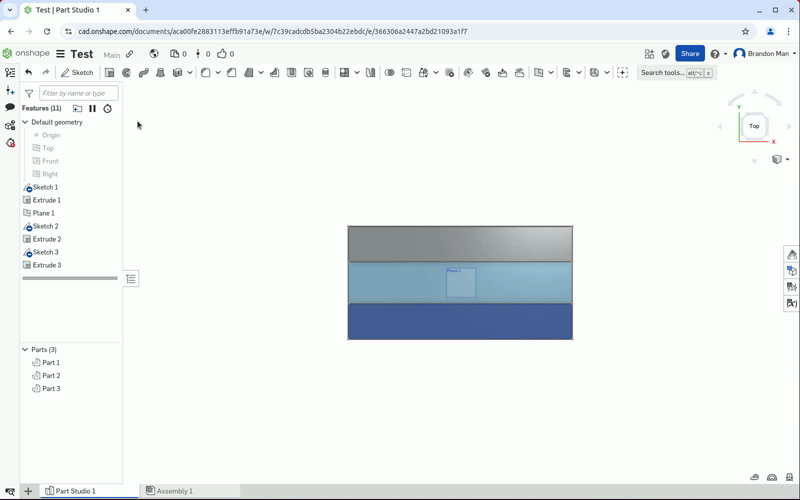
key(shift+7)
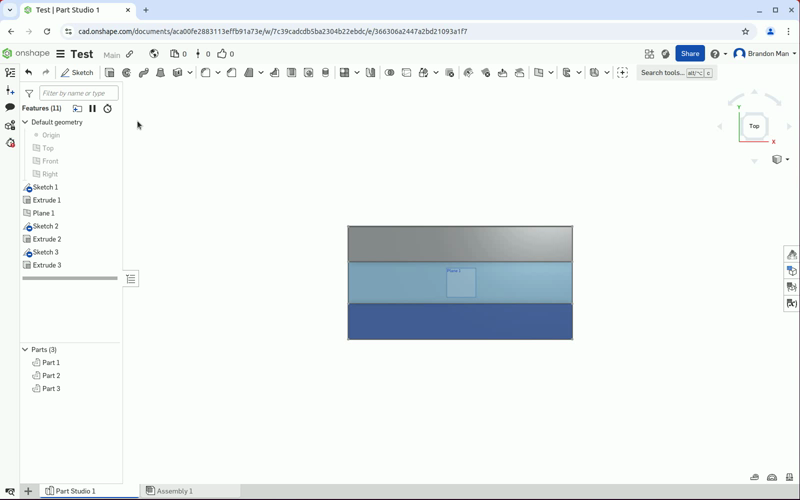
key(up, 3)
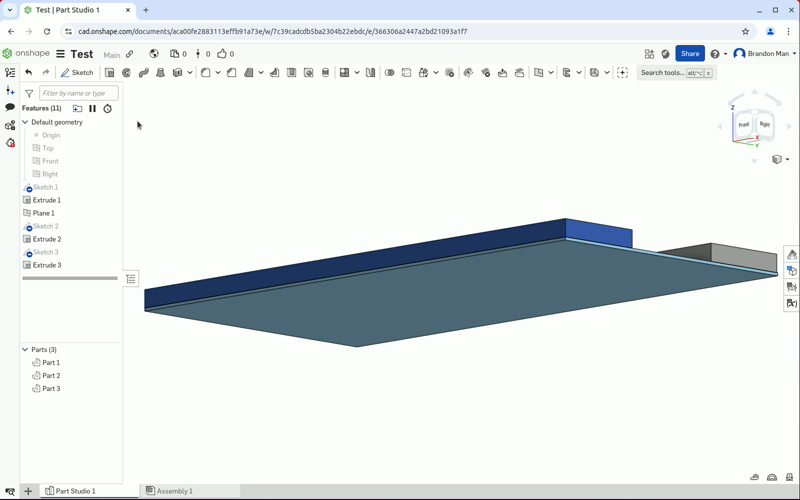
key(left, 3)
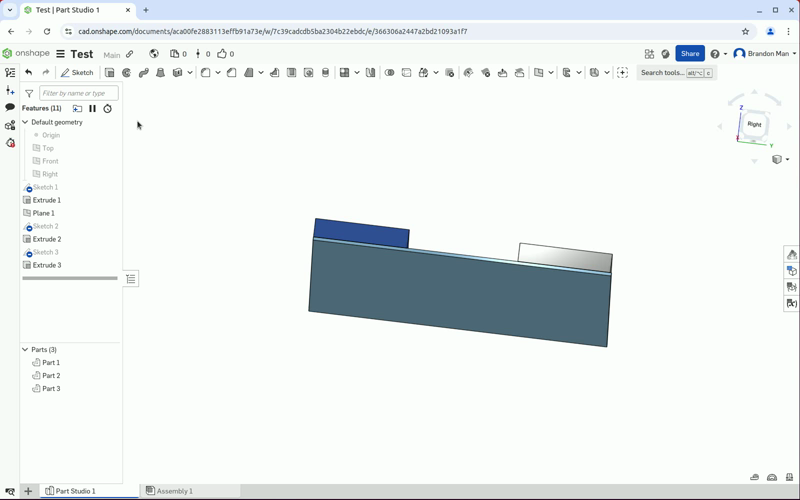
key(right, 3)
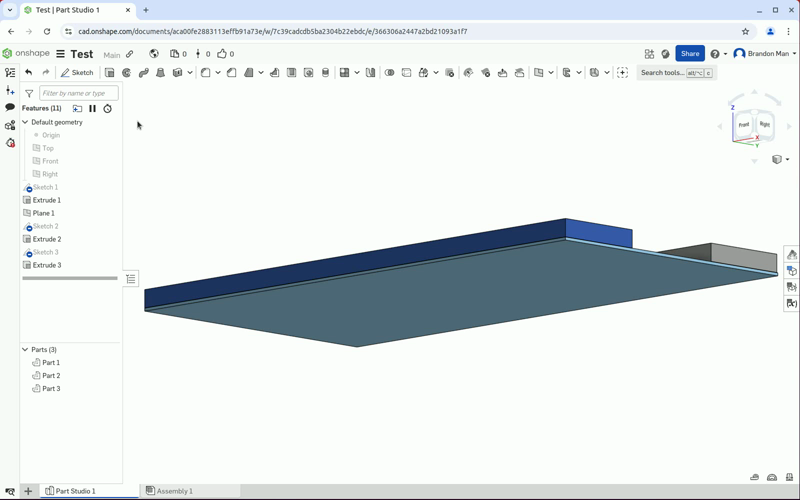
key(down, 3)
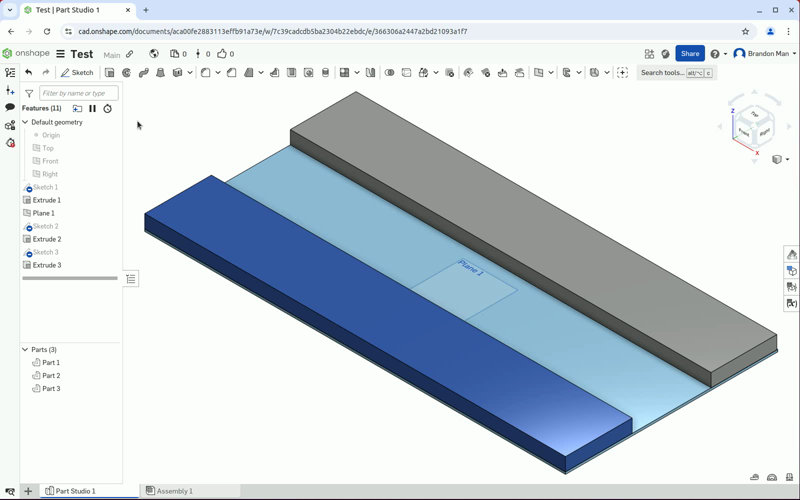
mouse_move(73, 189)
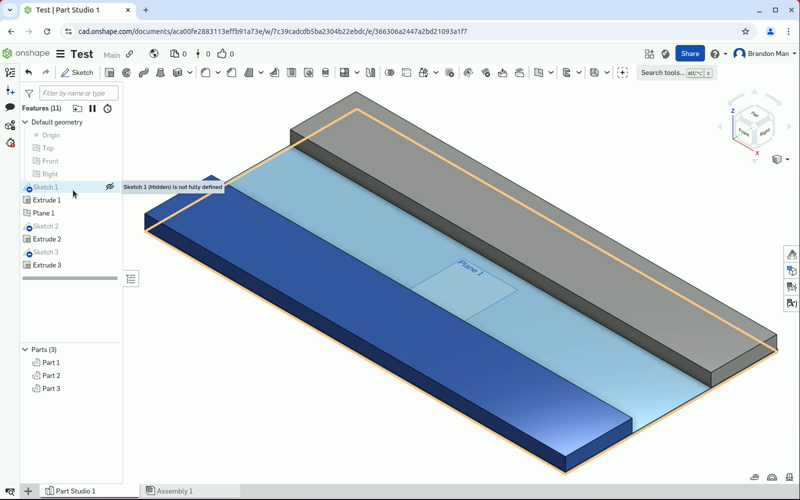
click(73, 189)